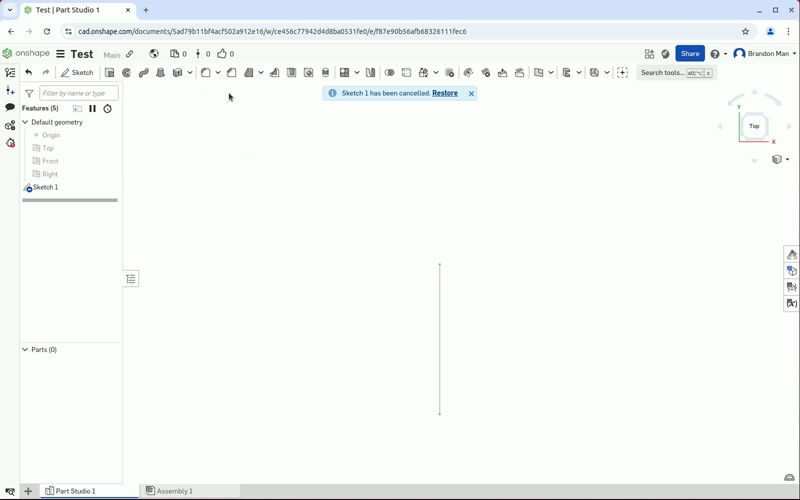
key(shift+h)
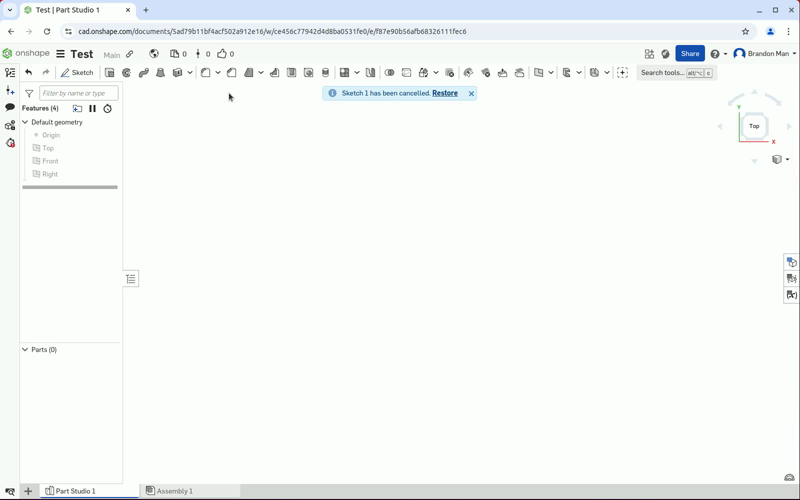
mouse_move(73, 352)
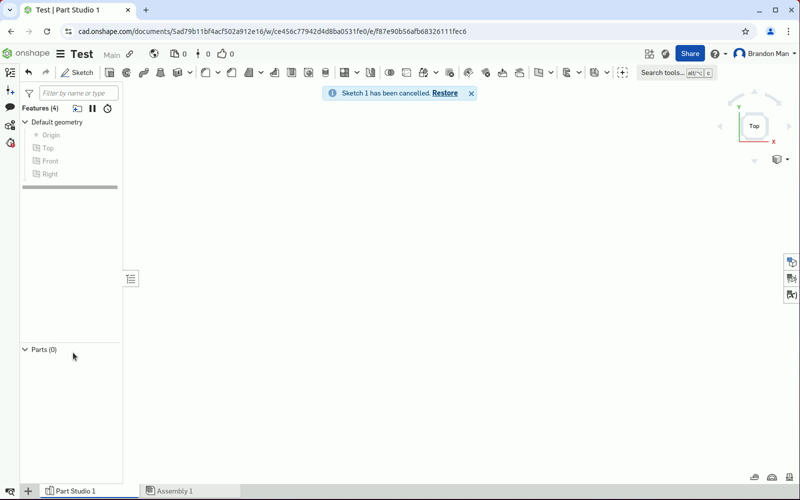
key(y)
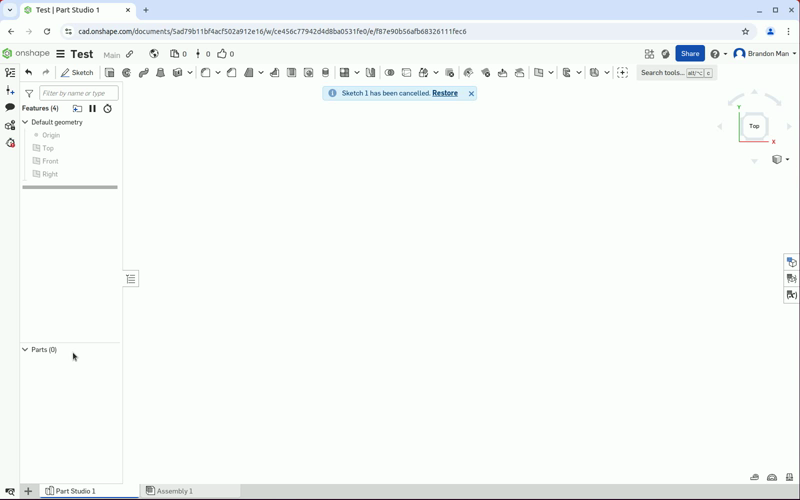
key(shift+p)
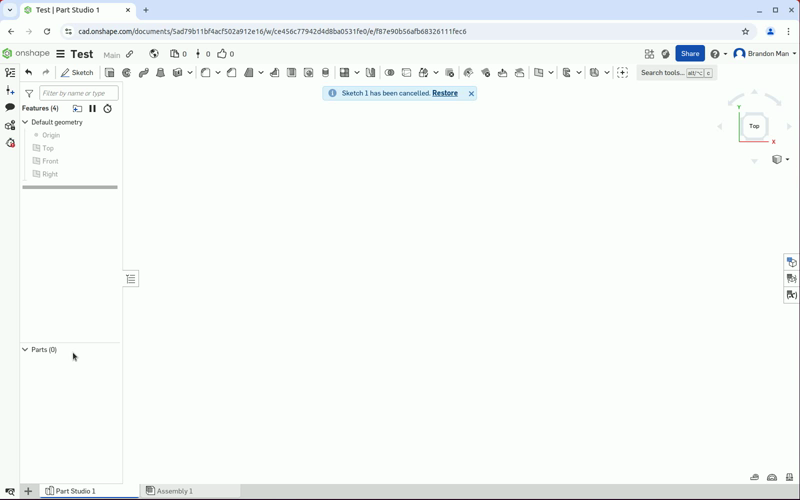
key(space)
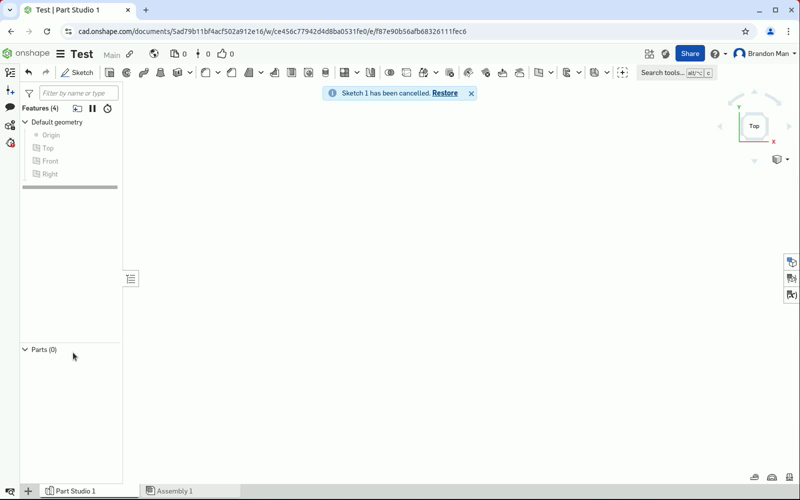
key_down(shift)
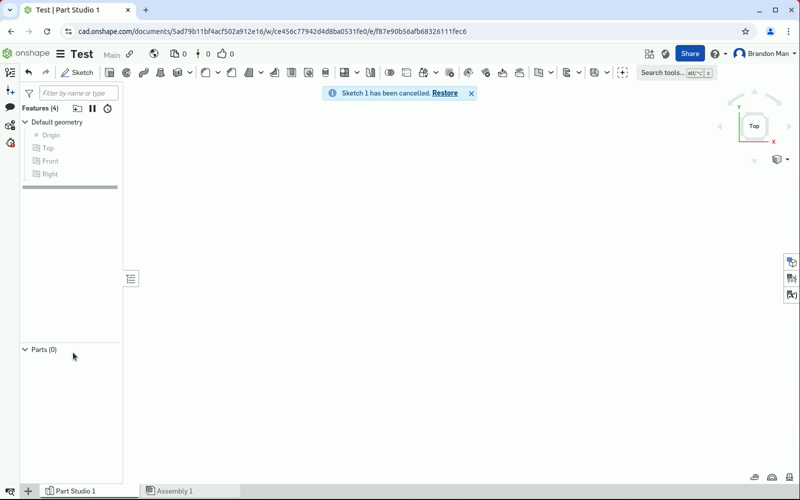
key(up)
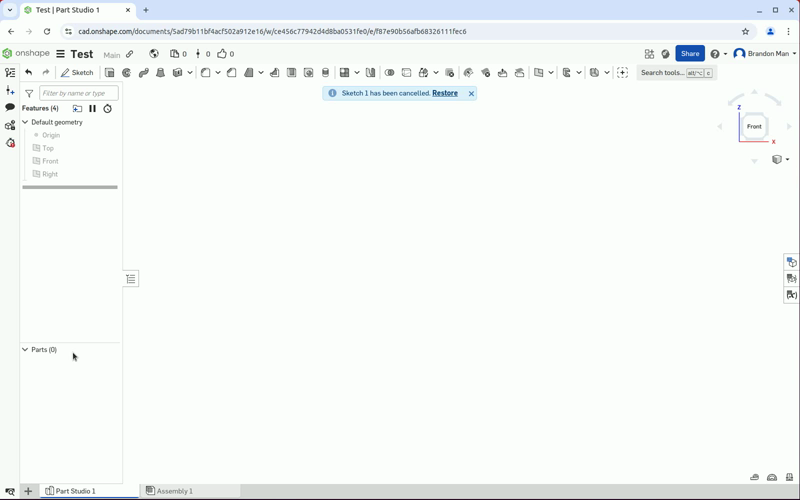
key_up(shift)
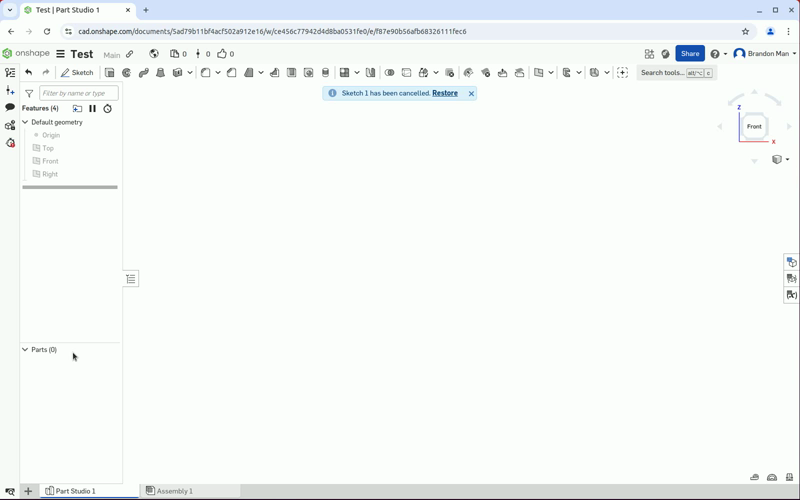
mouse_move(73, 352)
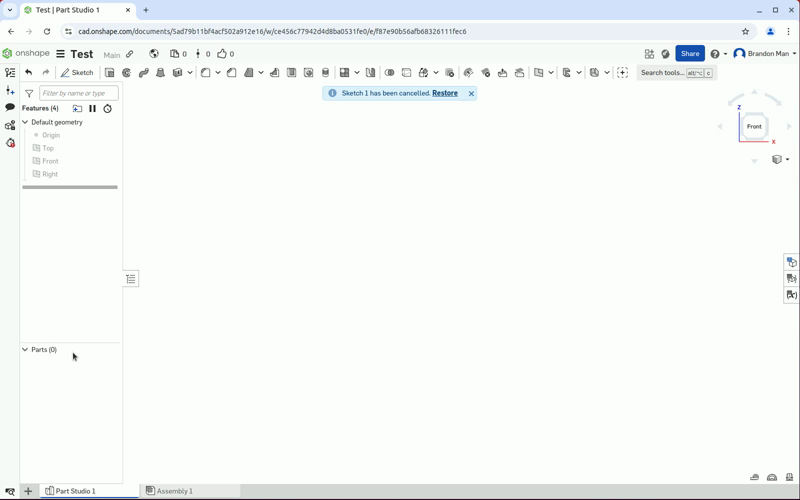
key(shift+y)
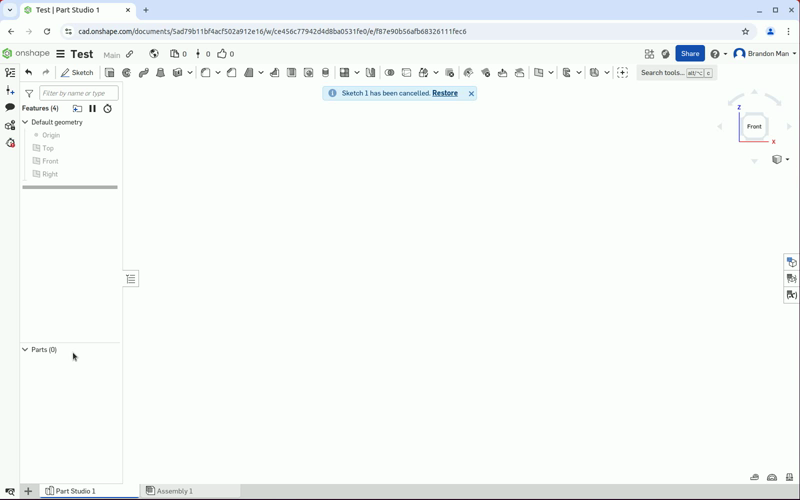
key(shift+s)
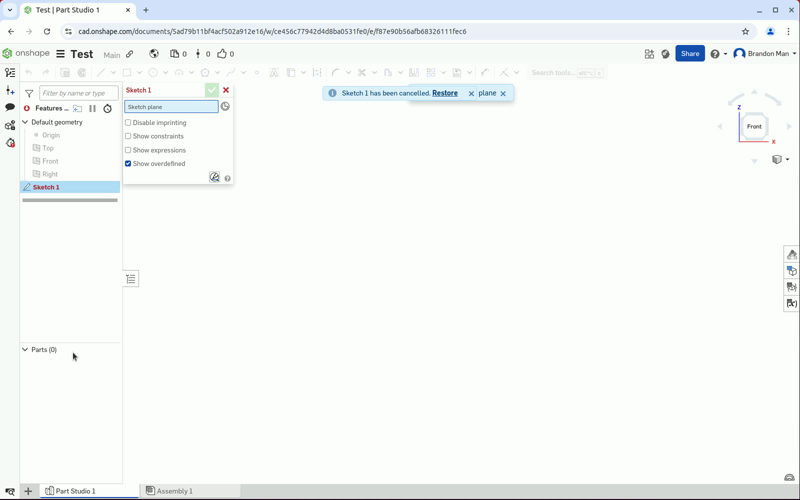
mouse_move(73, 163)
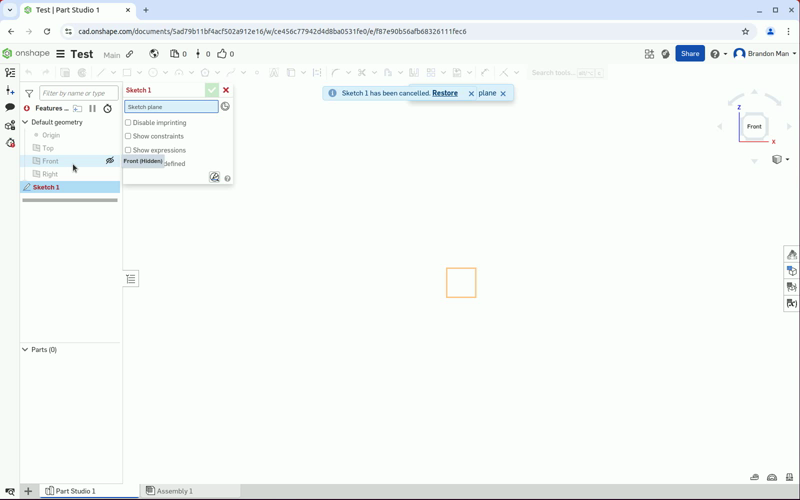
click(73, 163)
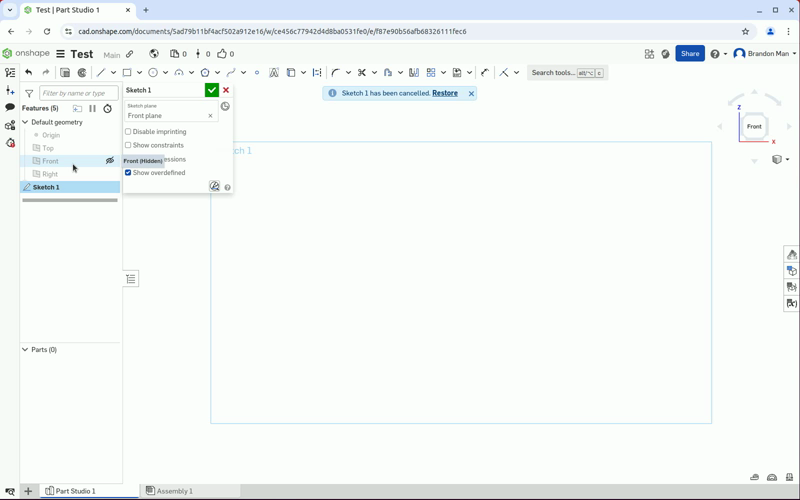
mouse_move(73, 352)
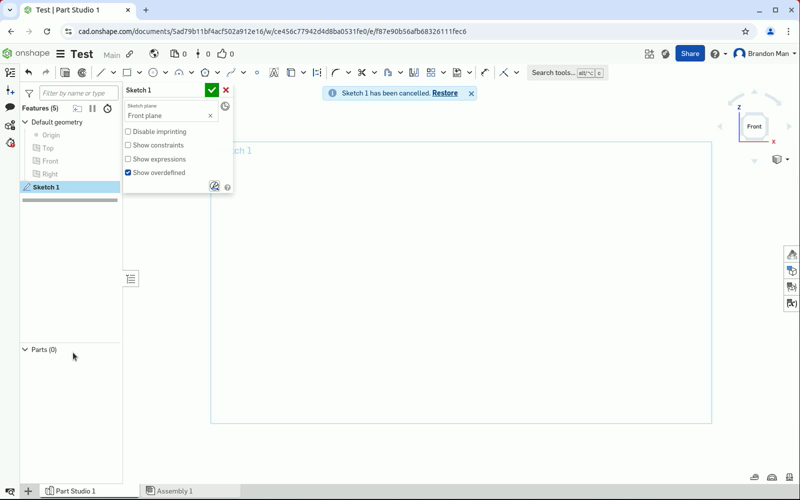
key(y)
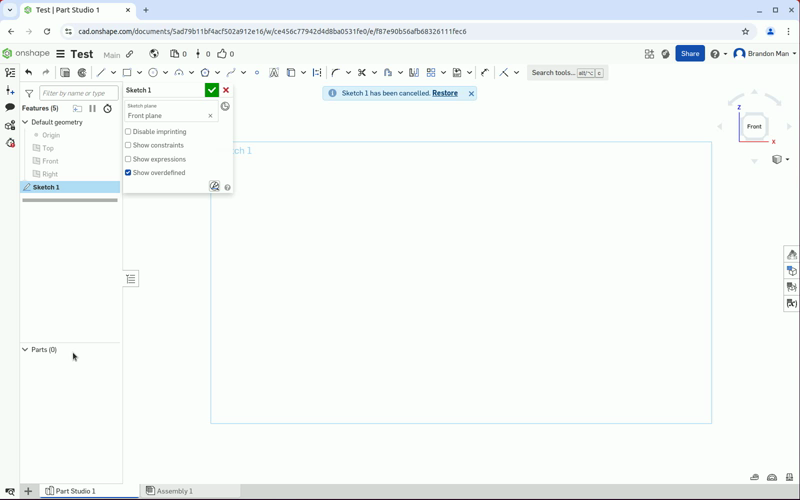
key(c)
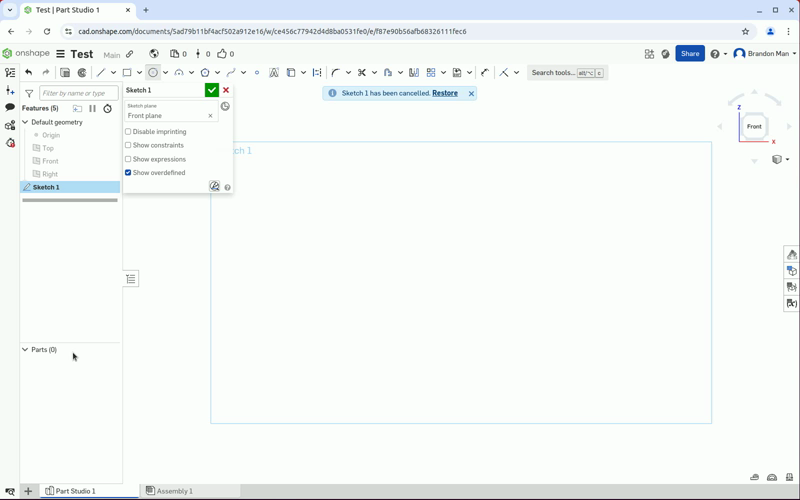
key_down(shift)
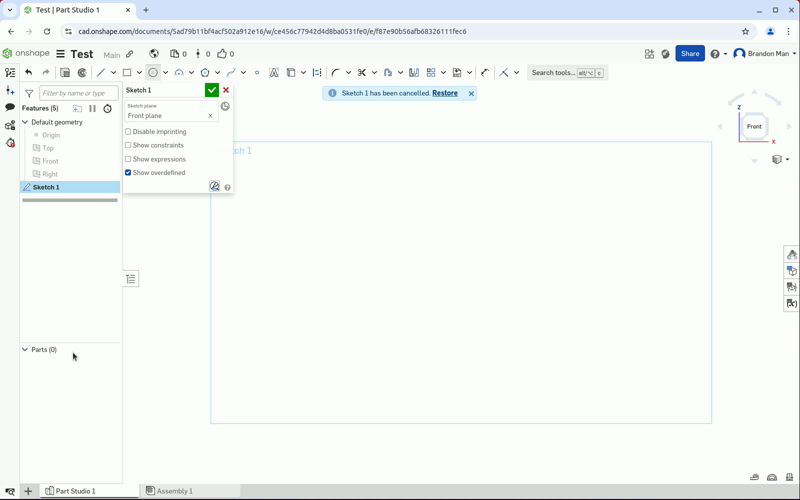
mouse_move(461, 282)
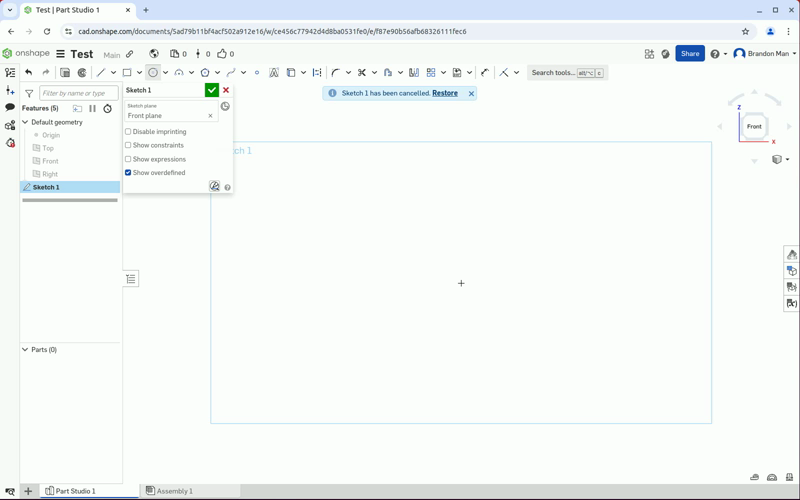
click(461, 282)
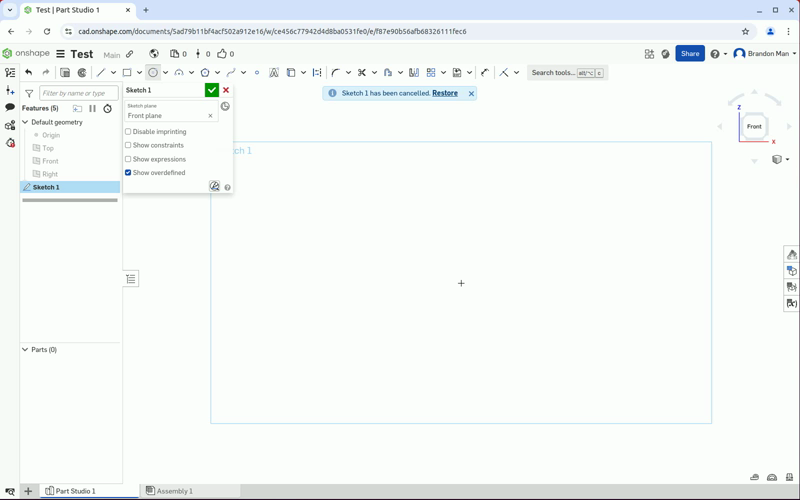
key_up(shift)
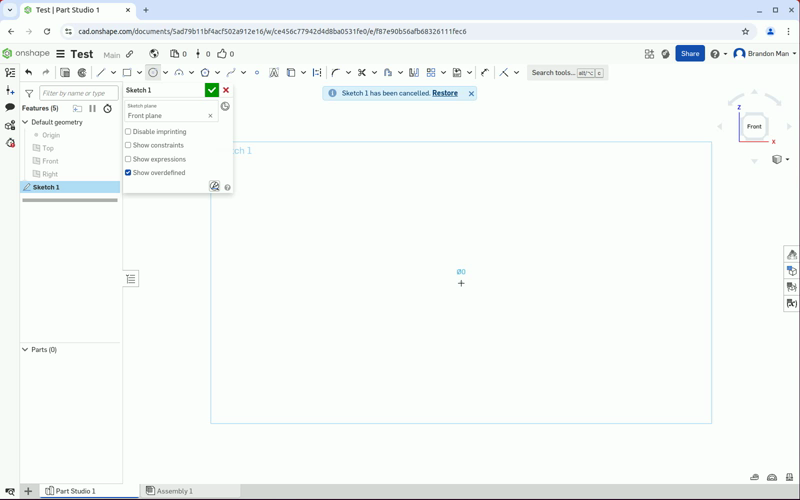
mouse_move(481, 282)
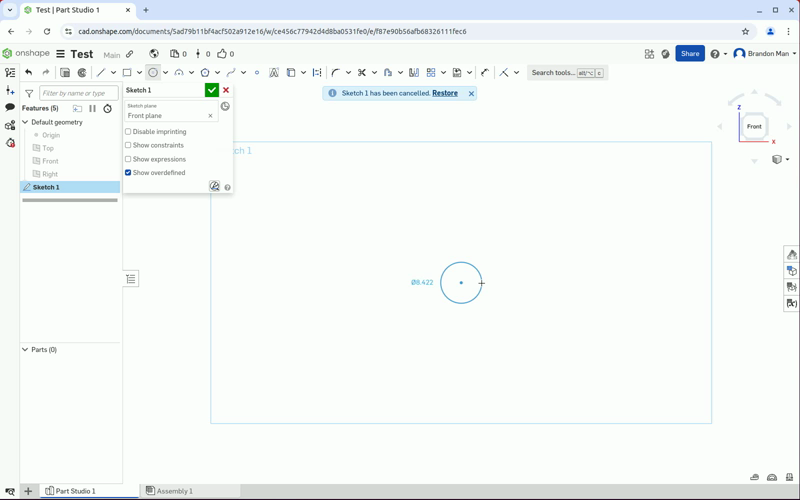
click(481, 282)
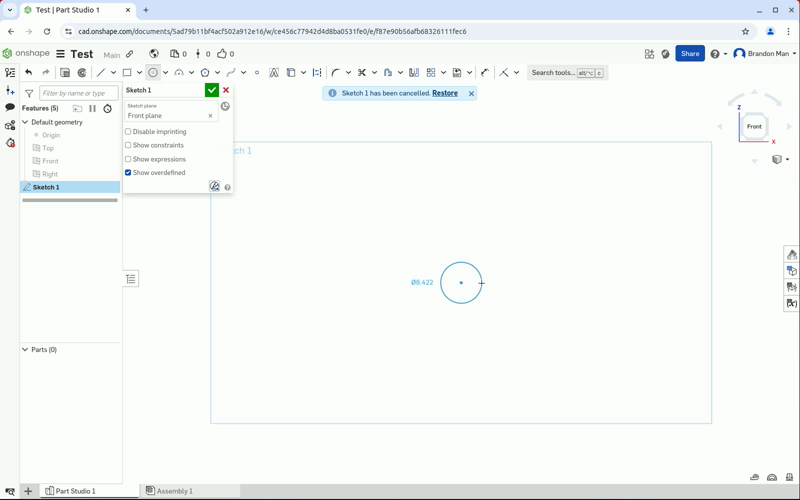
key(esc)
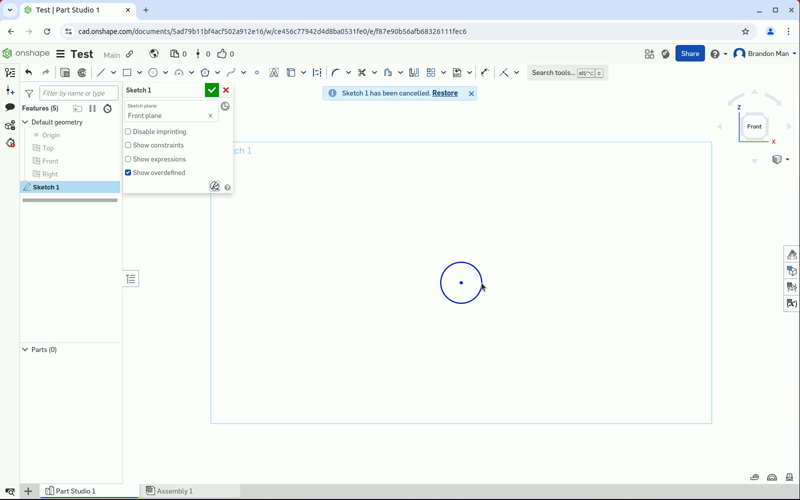
mouse_move(450, 296)
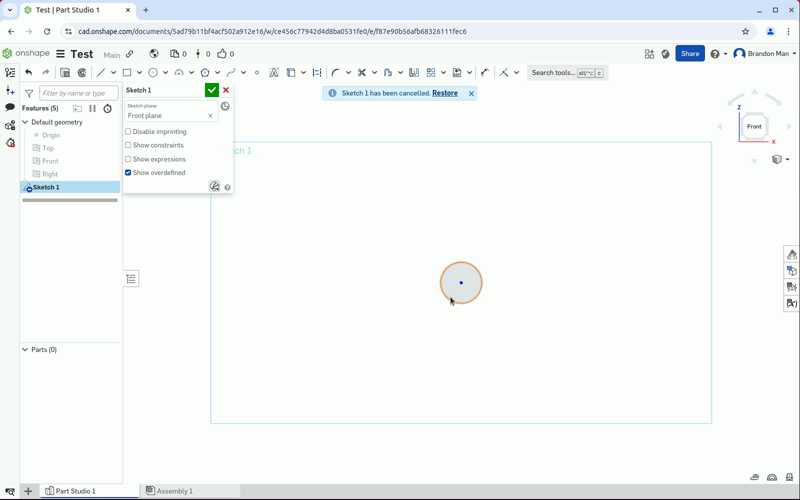
scroll(6)
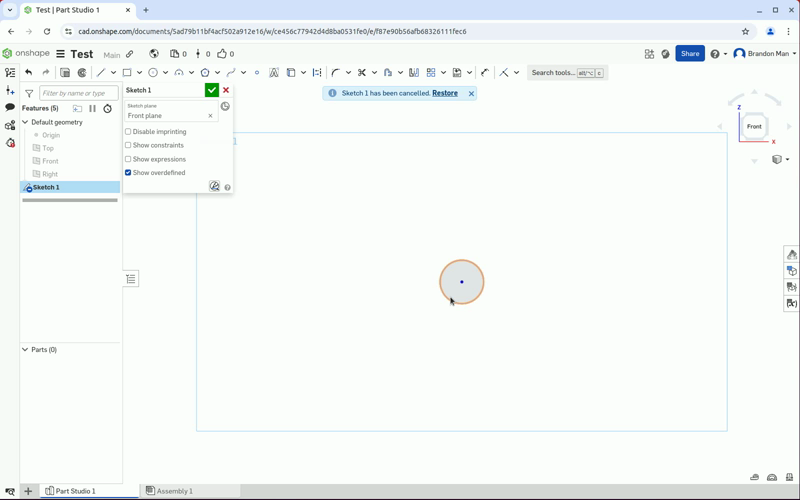
scroll(6)
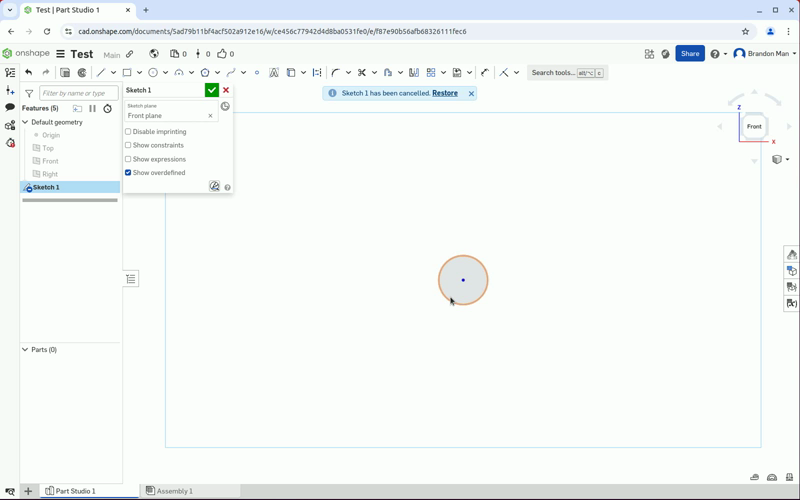
scroll(6)
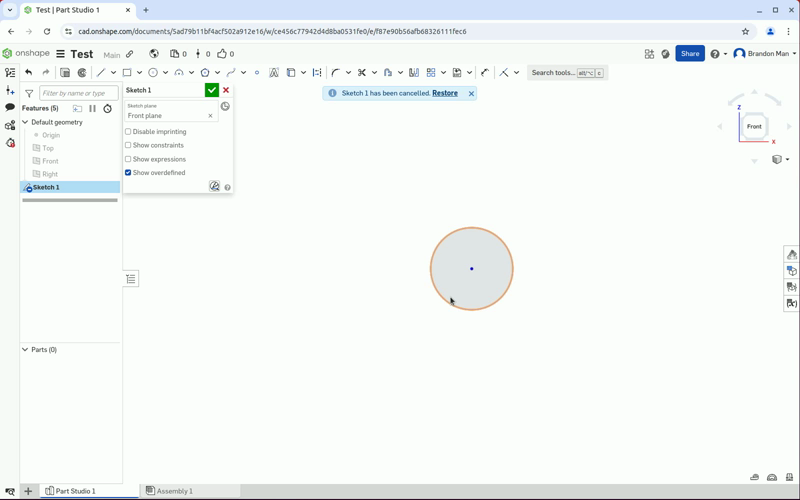
scroll(6)
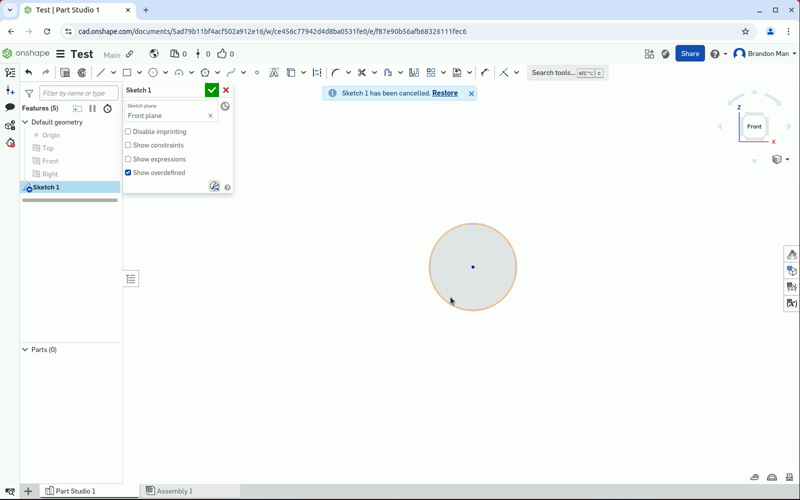
scroll(6)
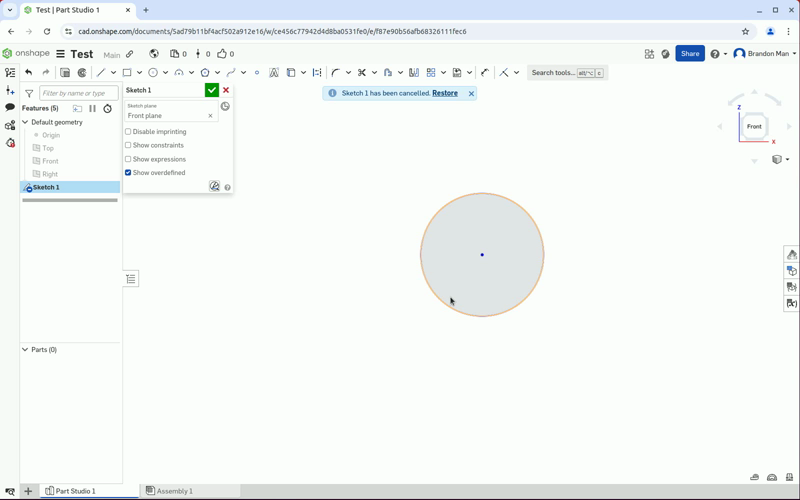
scroll(6)
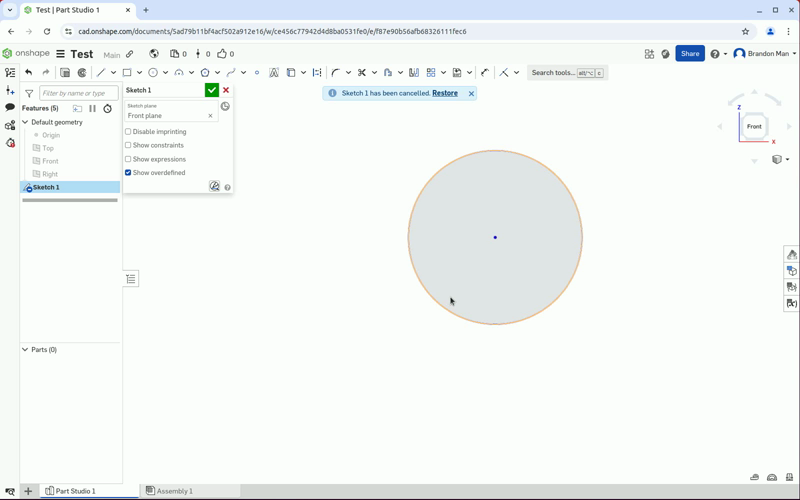
scroll(6)
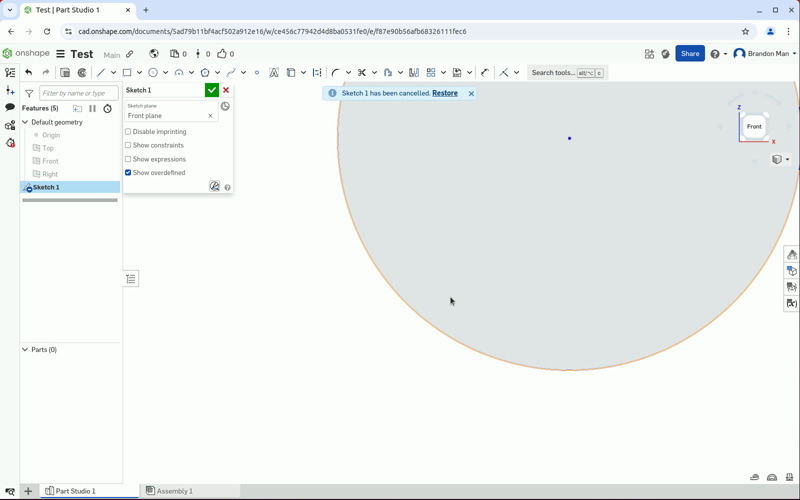
click(450, 296)
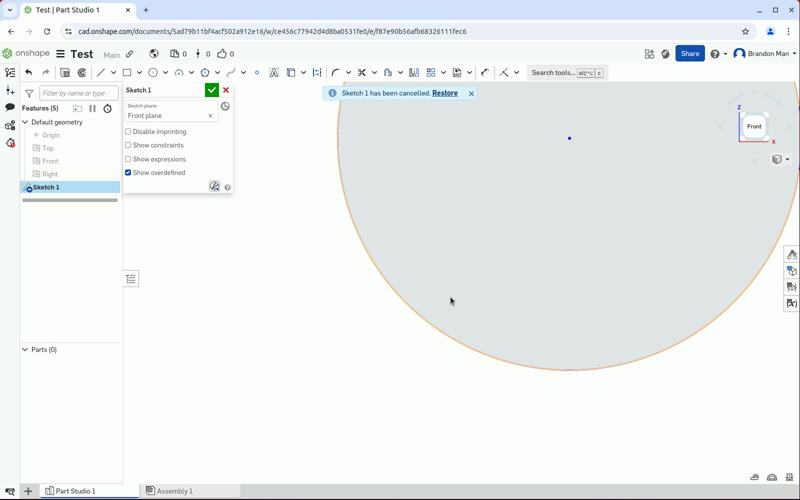
scroll(-6)
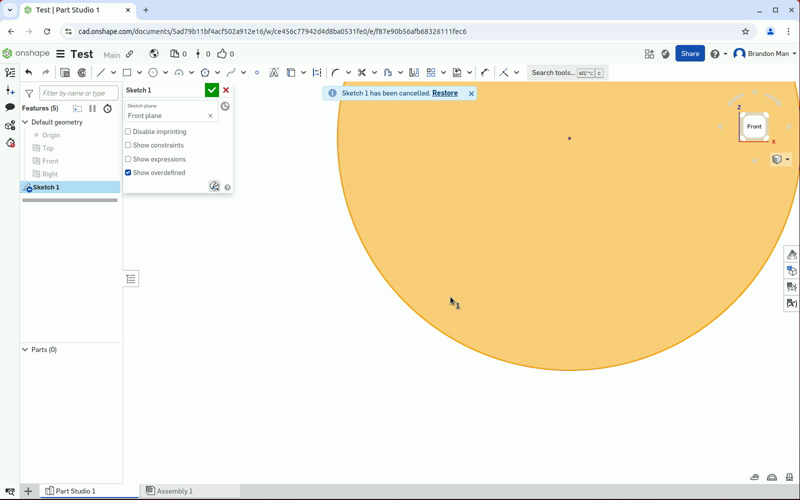
scroll(-6)
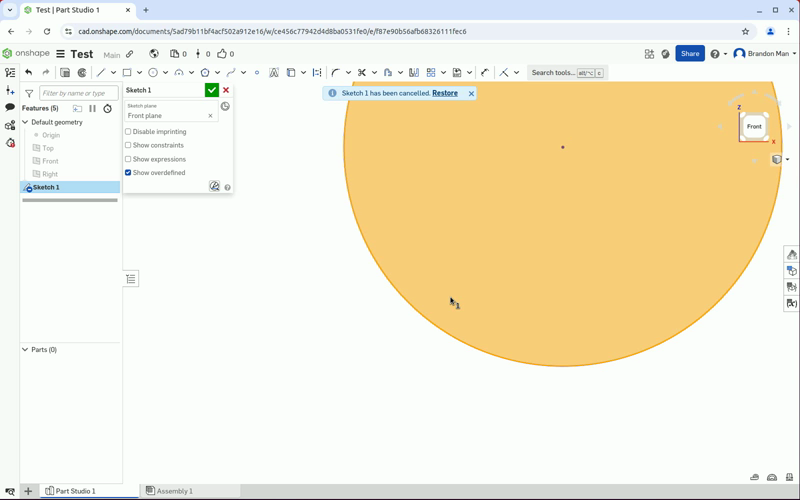
scroll(-6)
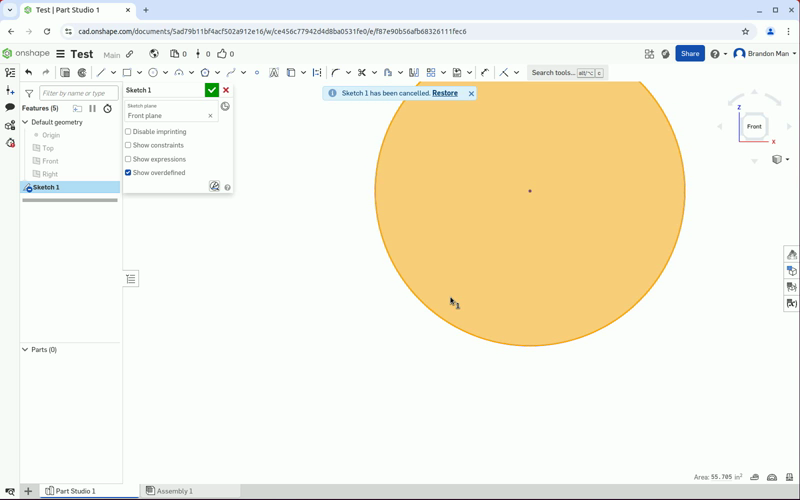
scroll(-6)
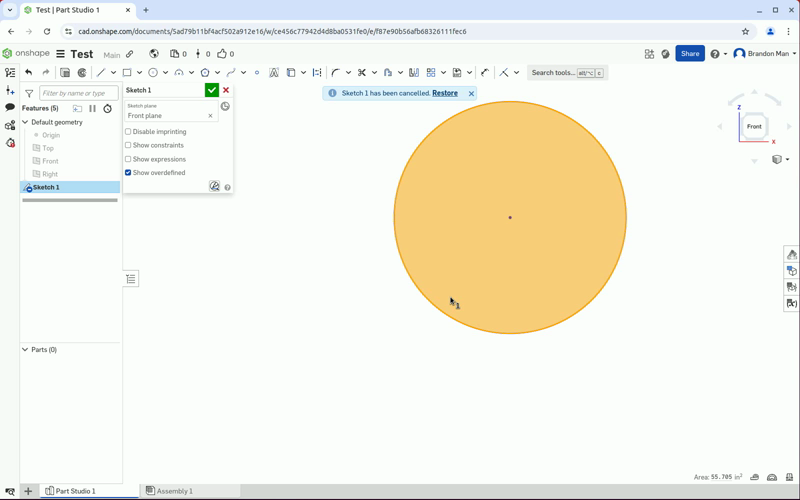
scroll(-6)
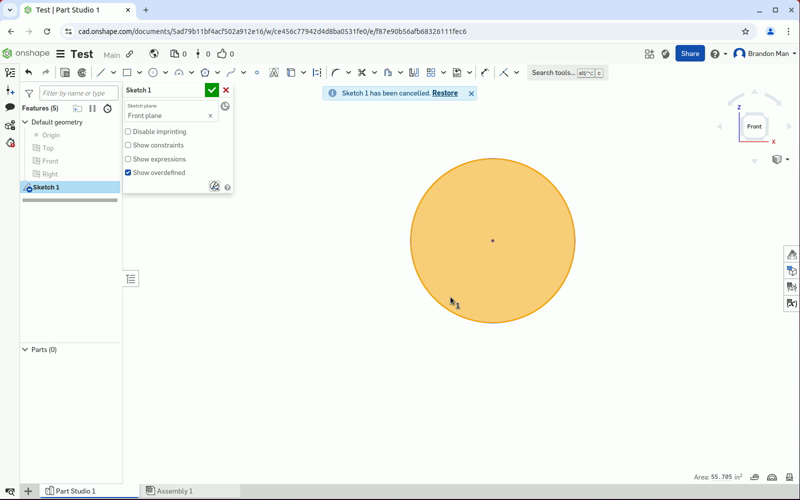
scroll(-6)
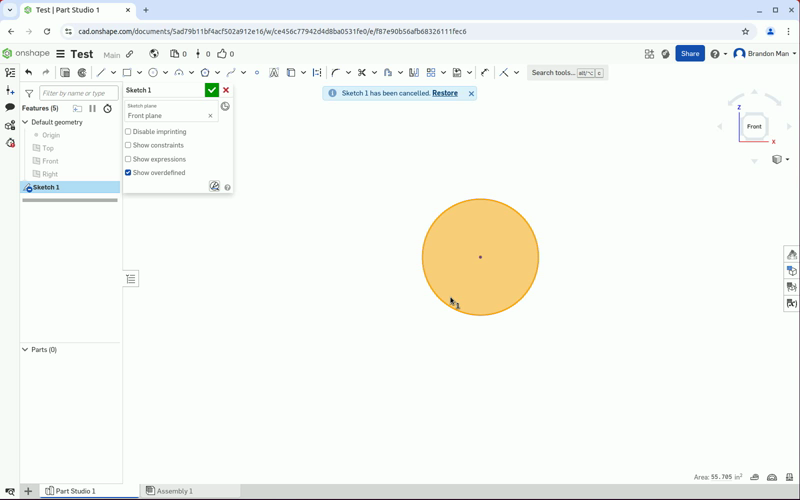
scroll(-6)
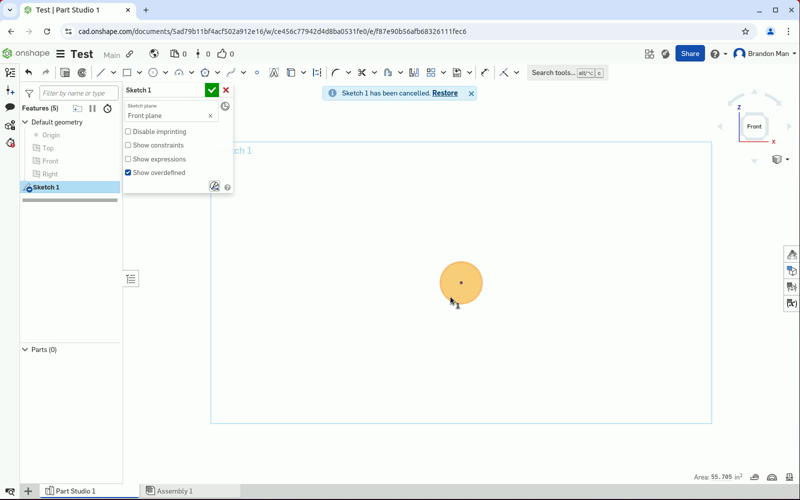
mouse_move(73, 352)
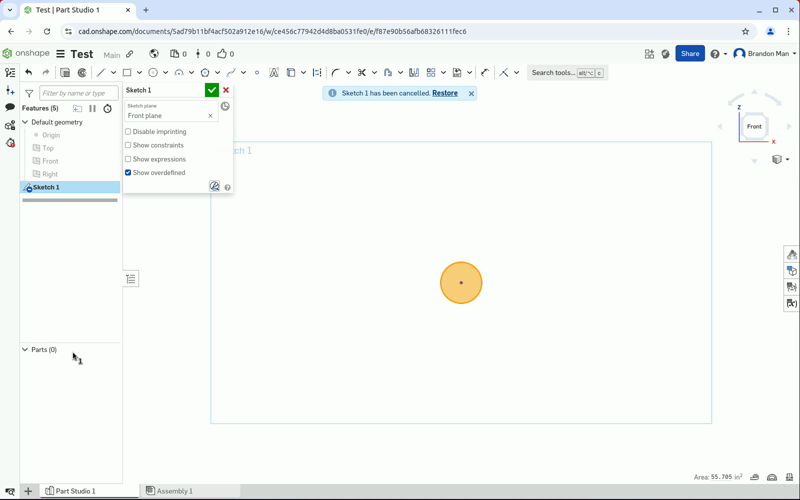
key(shift+y)
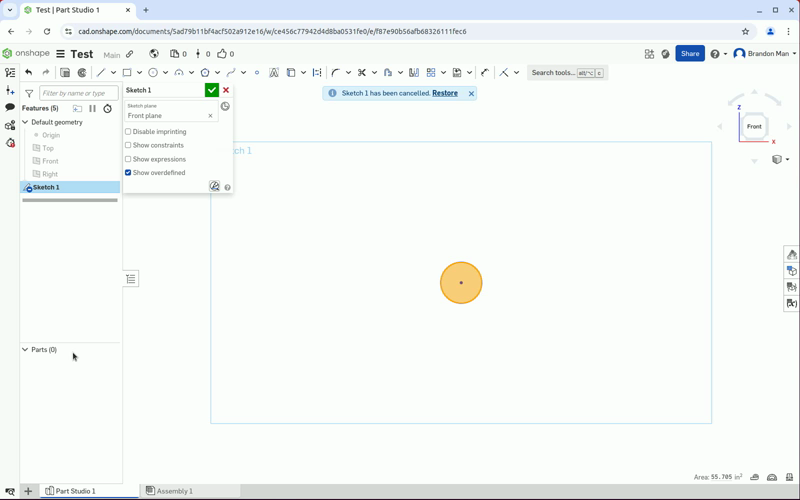
key(shift+e)
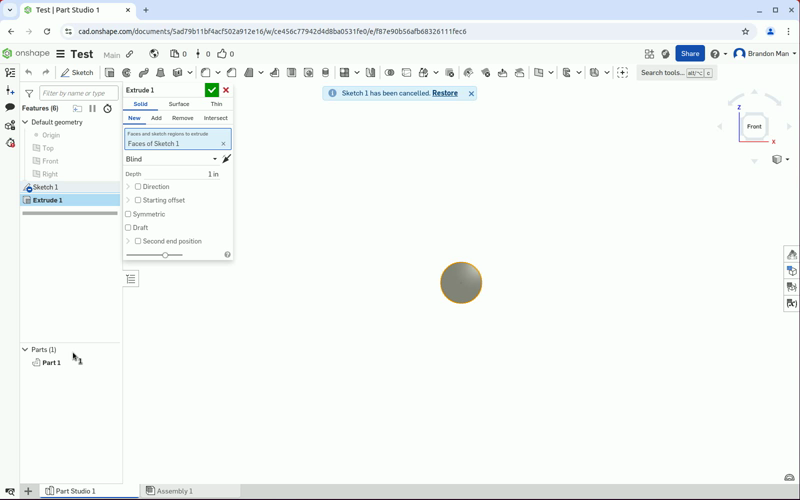
mouse_move(143, 106)
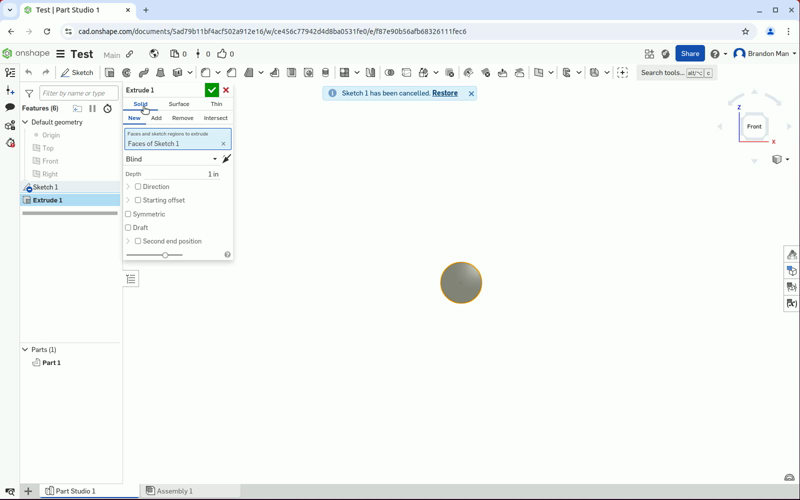
click(143, 106)
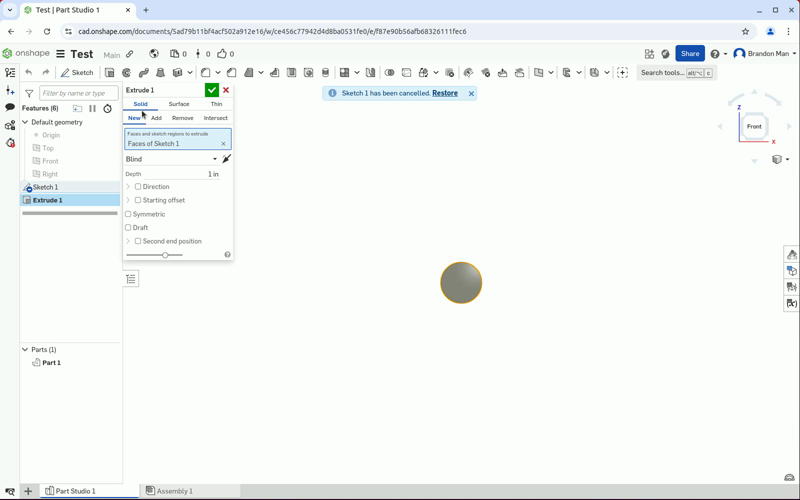
mouse_move(137, 120)
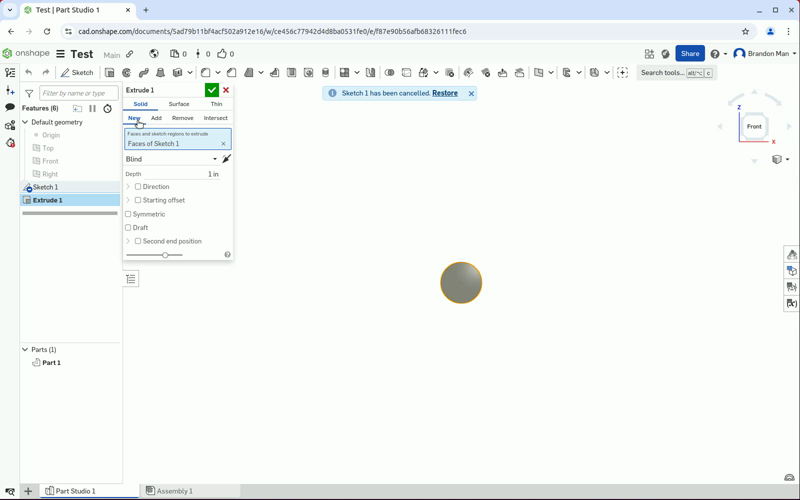
click(137, 120)
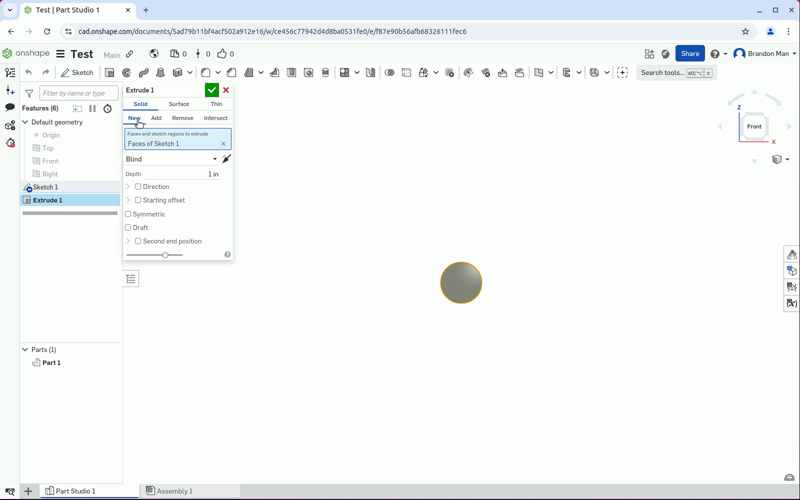
key(tab, 4)
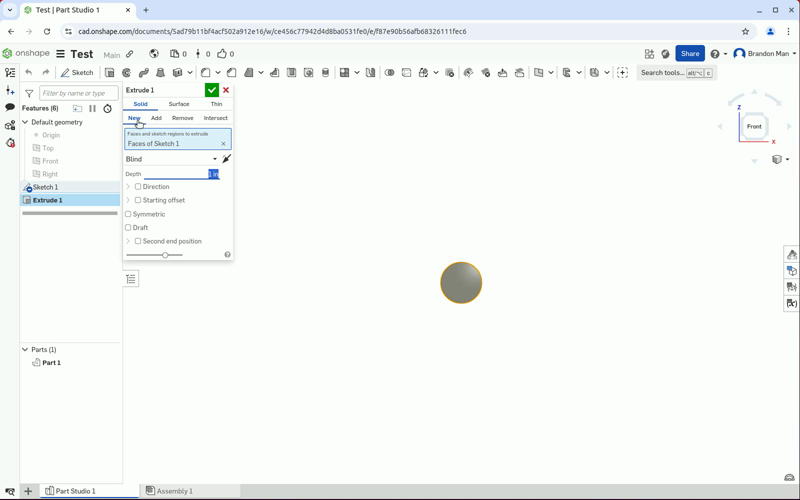
text(6.499)
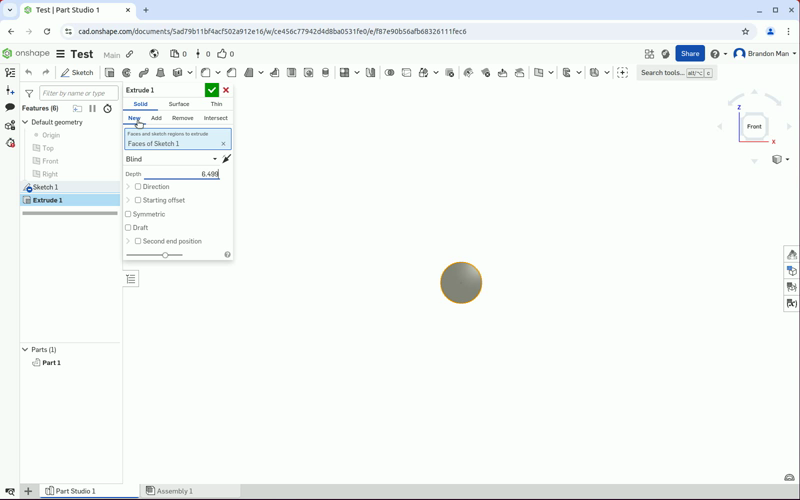
key(enter)
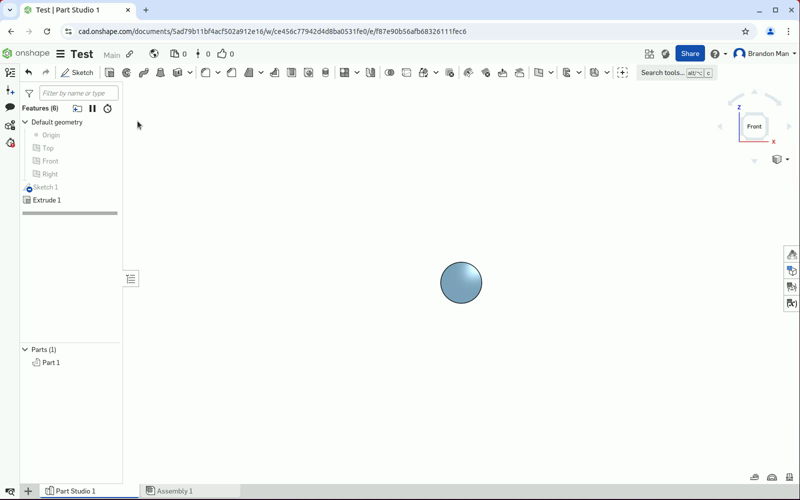
key(shift+h)
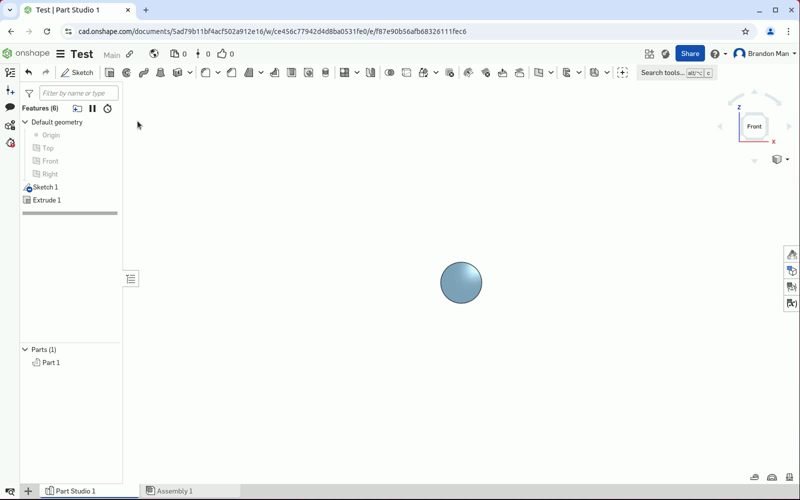
key(shift+h)
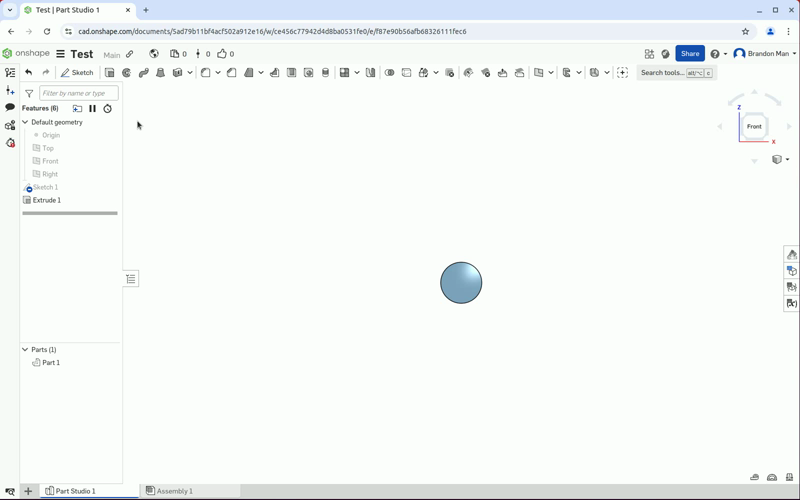
mouse_move(73, 189)
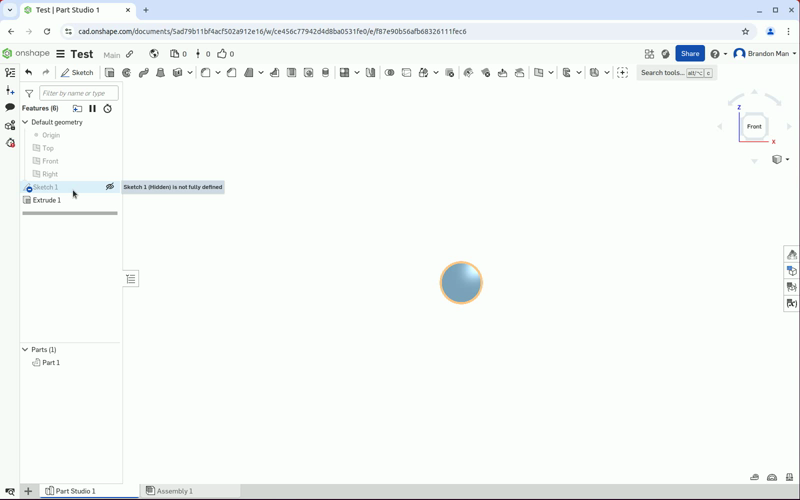
click(73, 189)
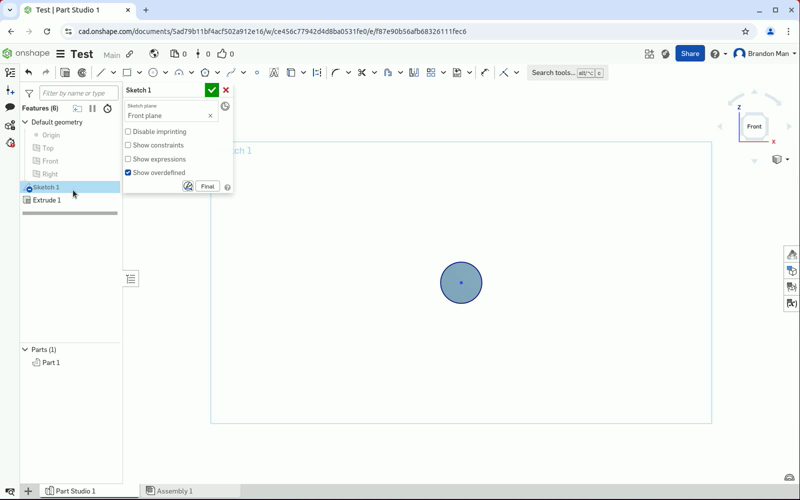
mouse_move(229, 92)
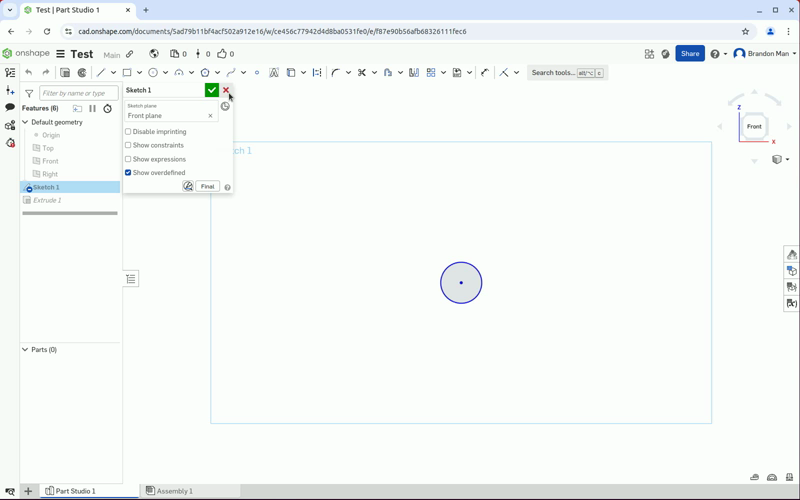
click(229, 92)
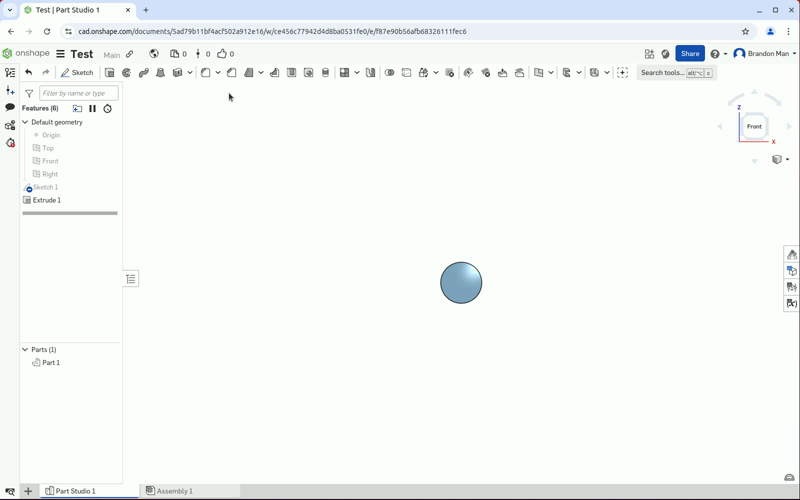
mouse_move(541, 75)
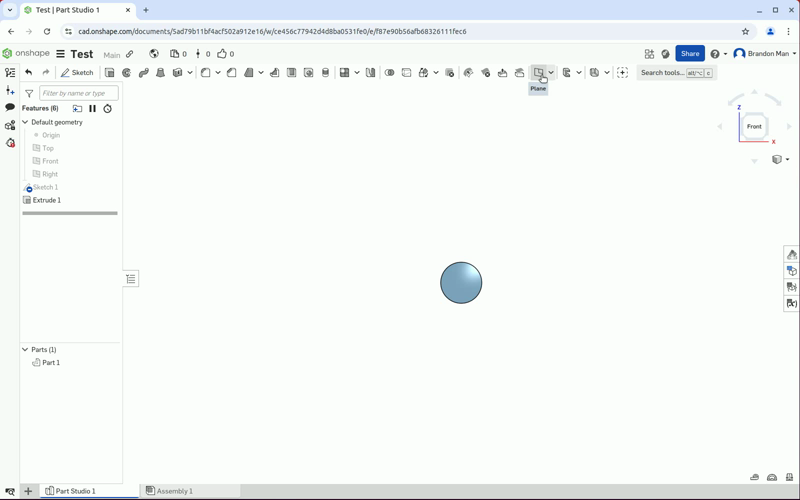
click(541, 75)
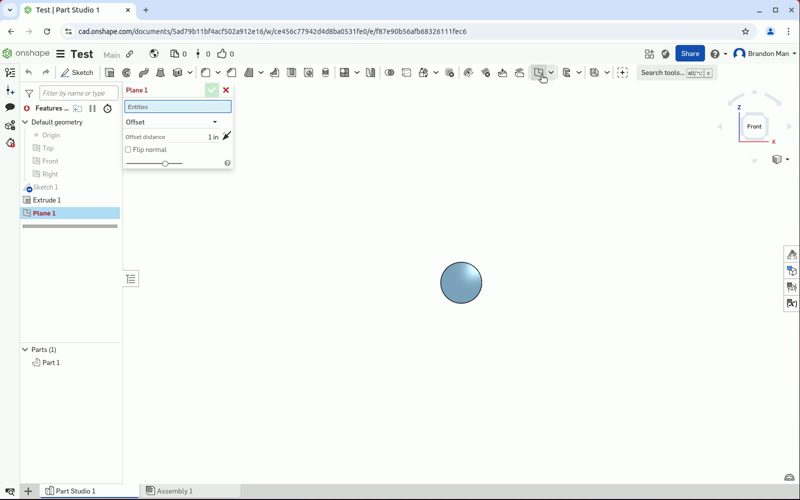
mouse_move(73, 163)
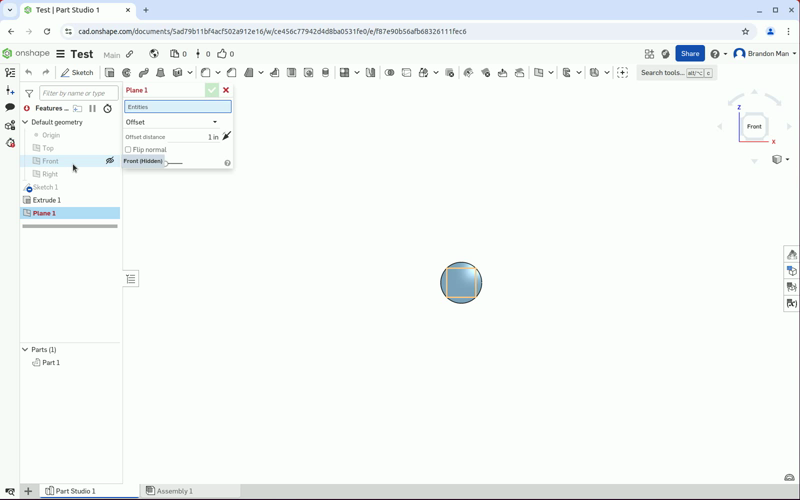
click(73, 163)
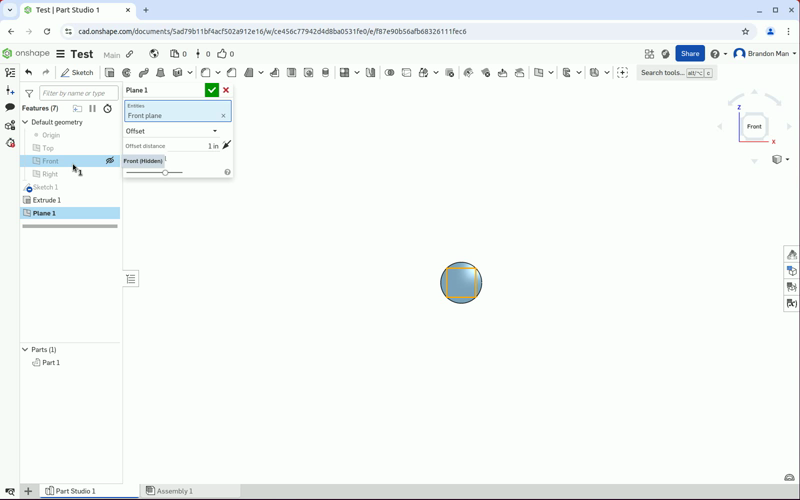
key(tab, 2)
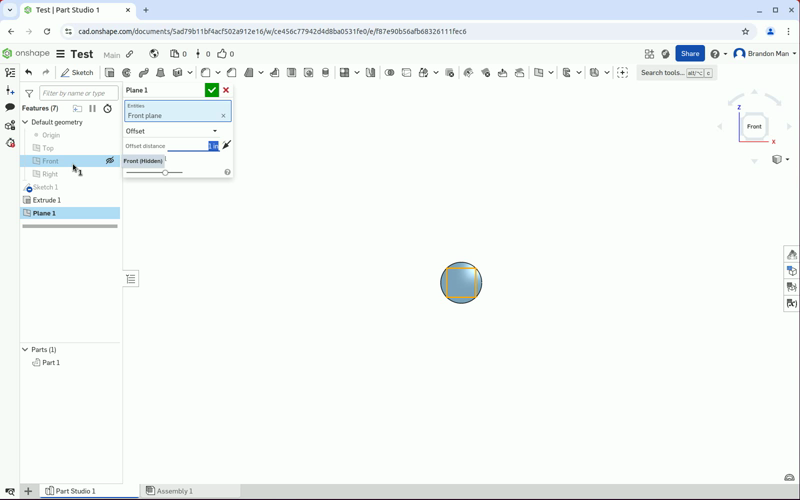
text(6.501)
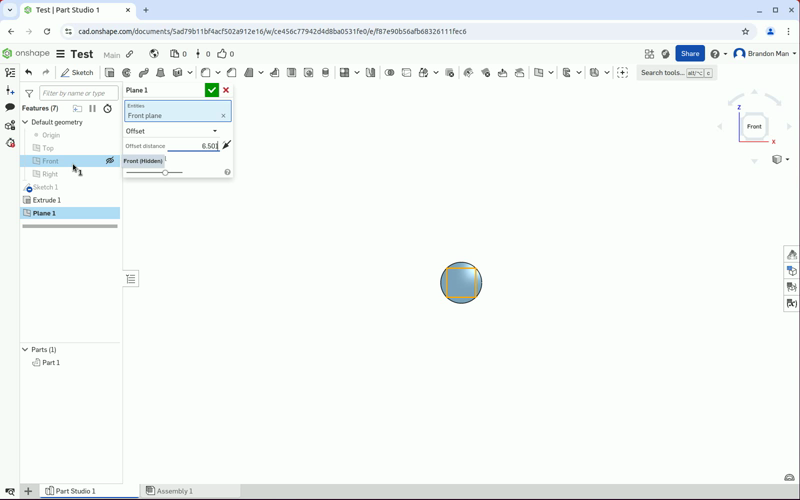
key(enter, 2)
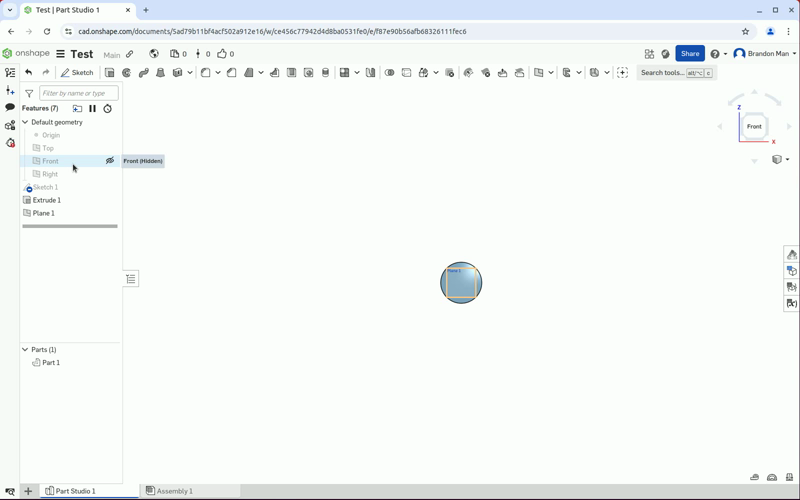
key(shift+s)
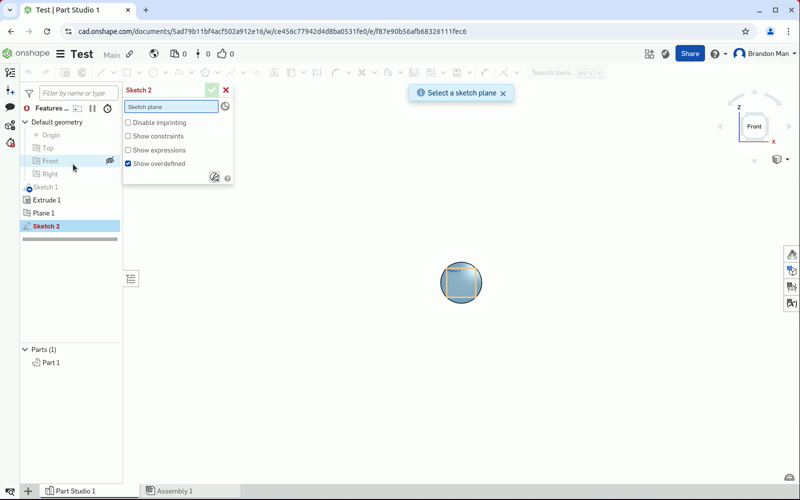
mouse_move(73, 215)
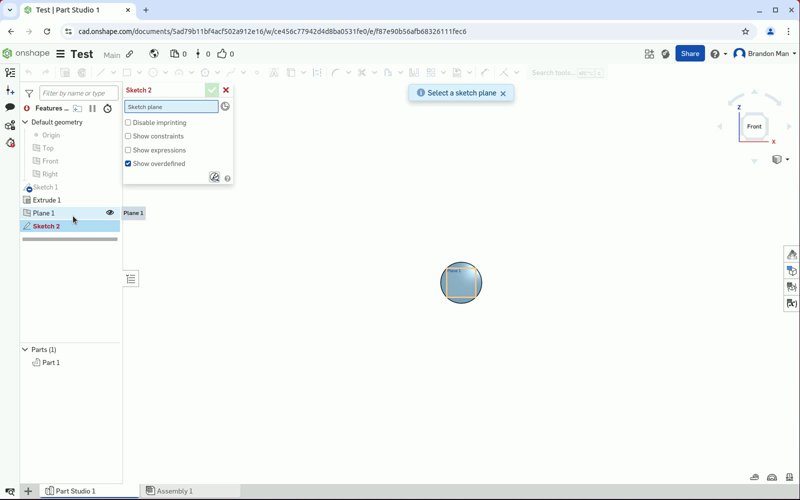
click(73, 215)
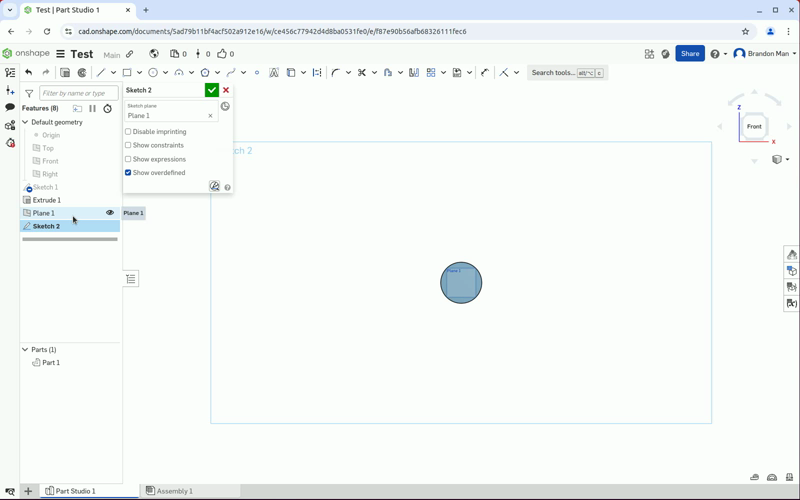
mouse_move(73, 352)
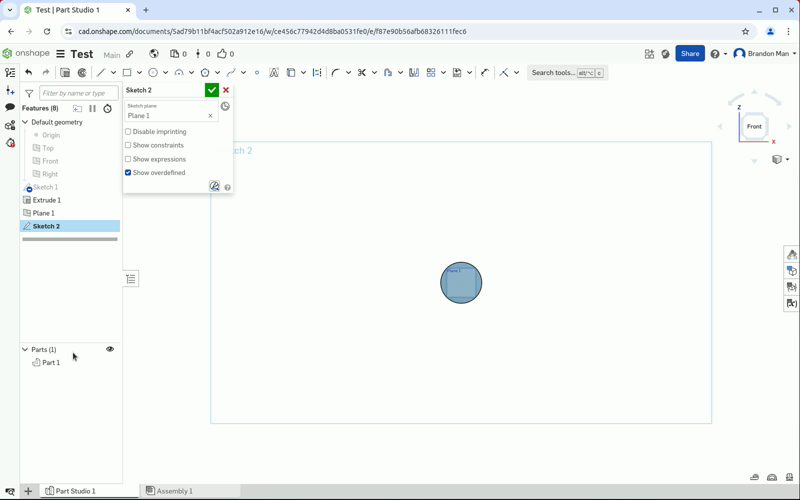
key(y)
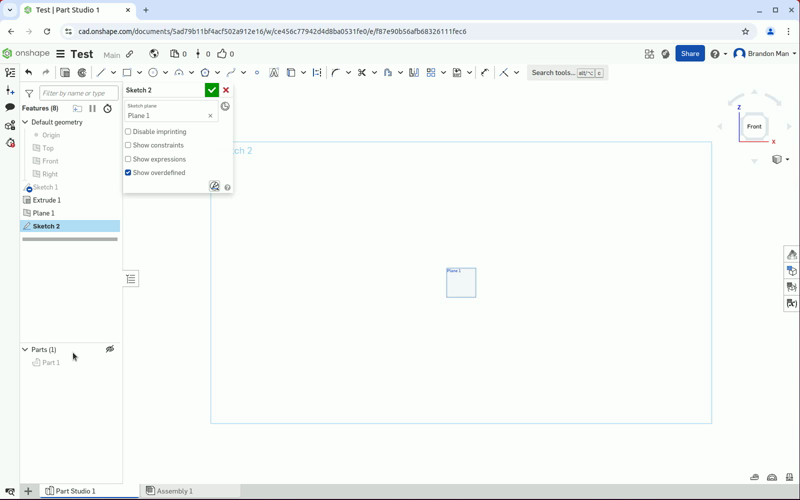
key(l)
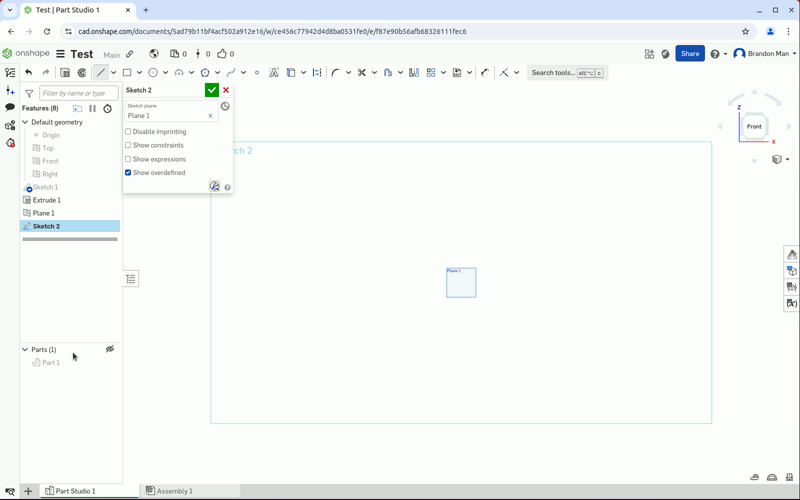
key_down(shift)
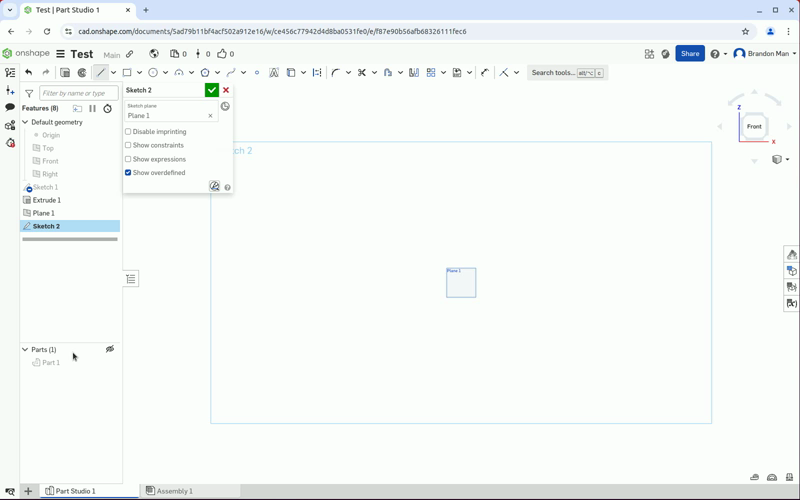
mouse_move(449, 291)
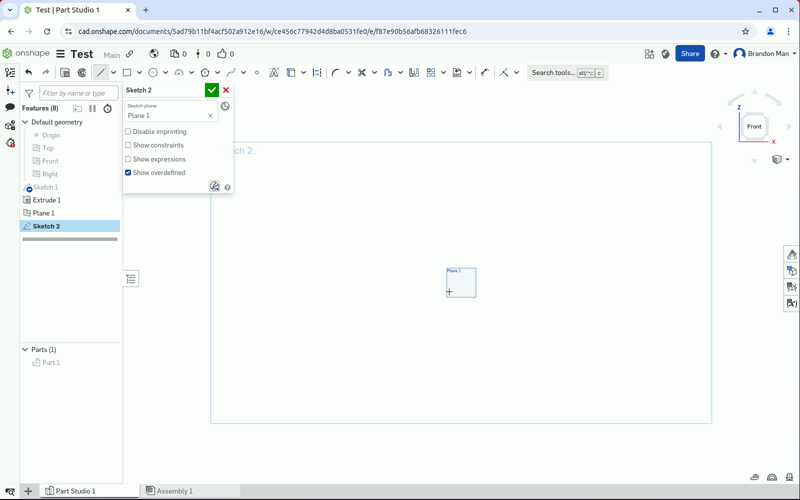
click(449, 291)
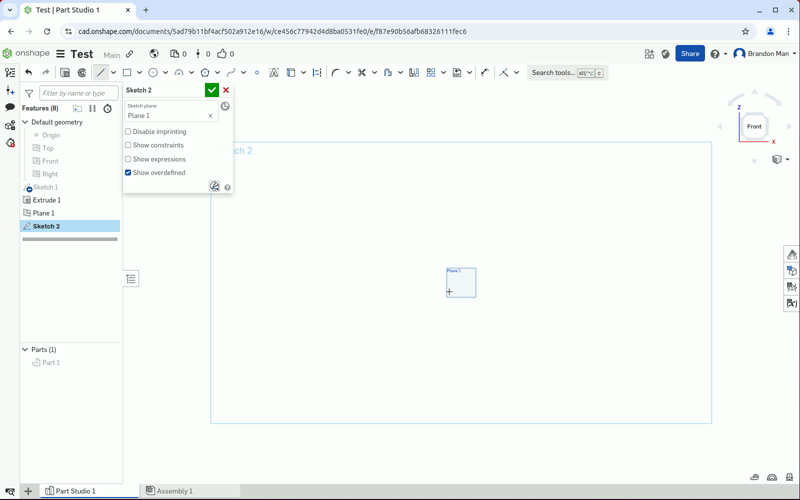
key_up(shift)
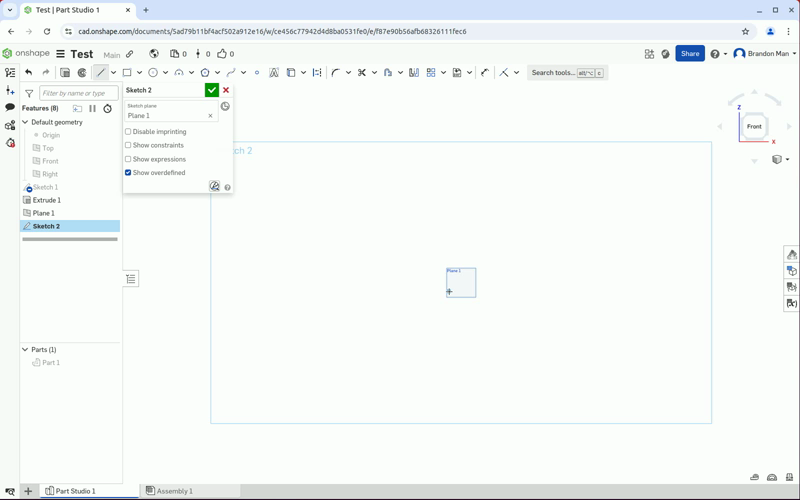
key_down(shift)
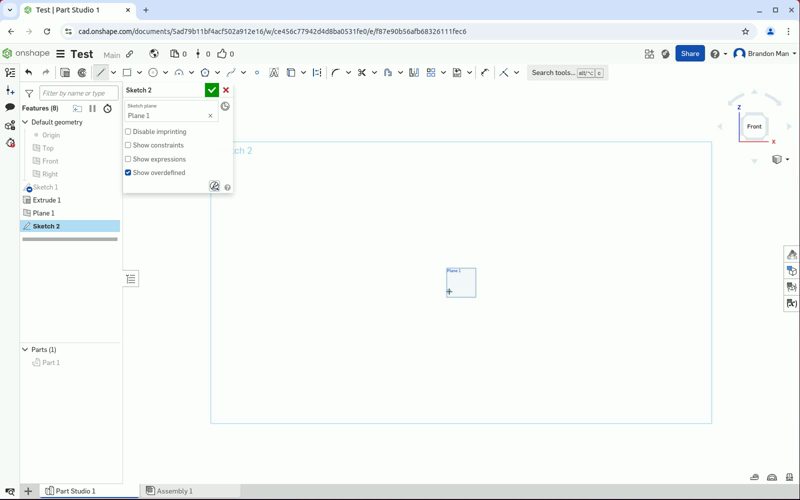
mouse_move(479, 291)
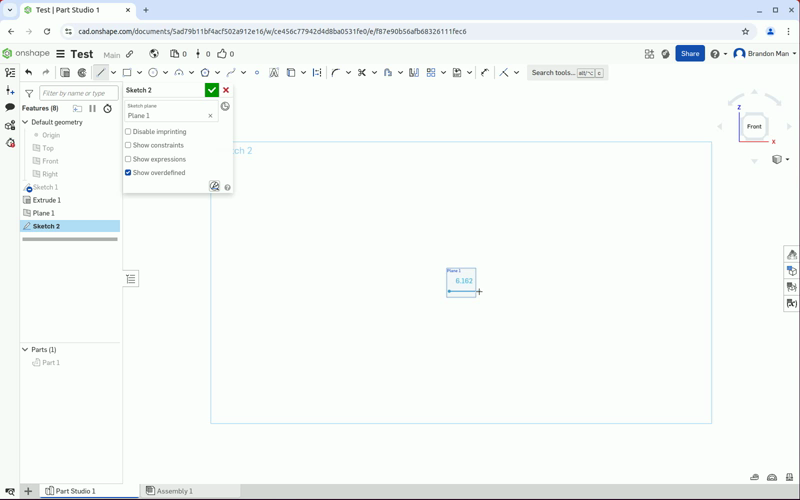
mouse_move(474, 291)
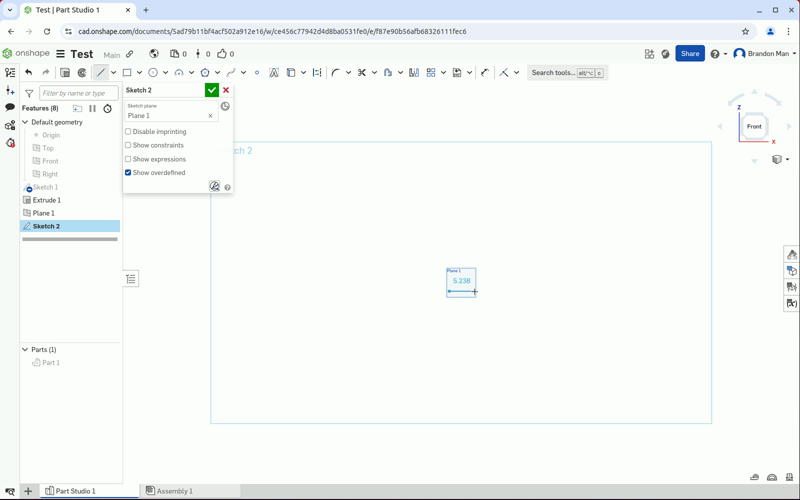
click(474, 291)
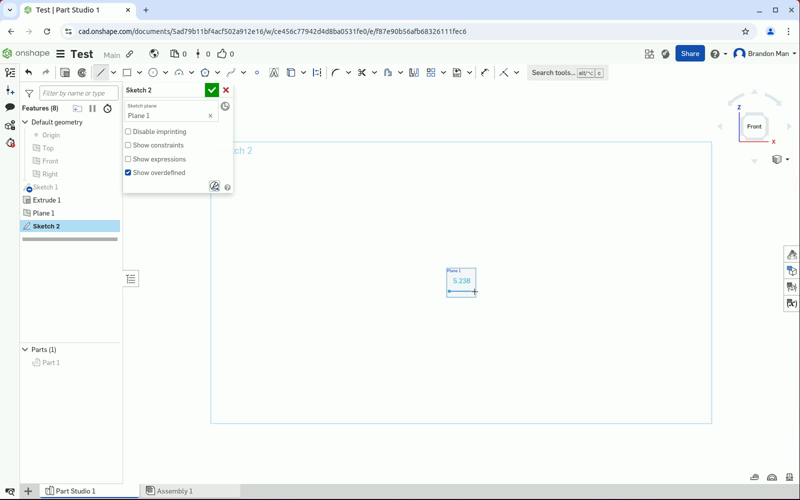
key_up(shift)
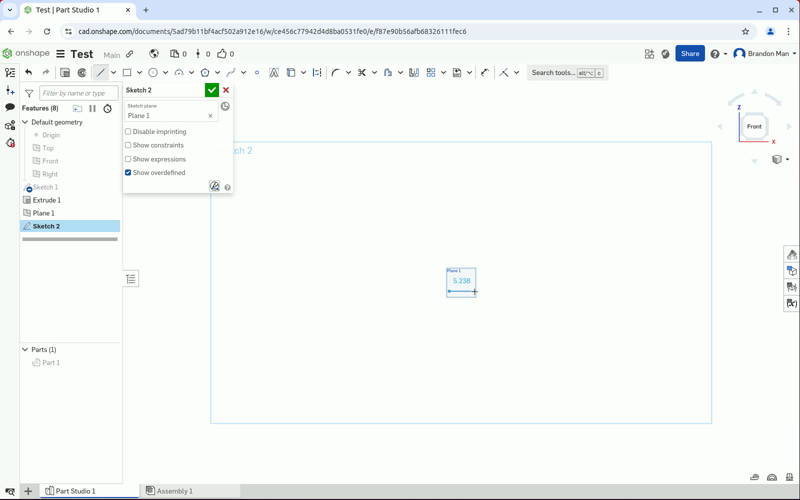
key_down(shift)
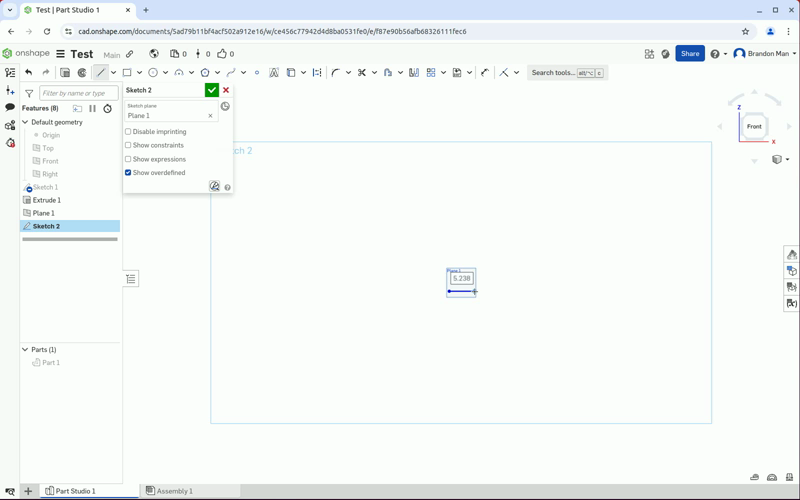
mouse_move(504, 291)
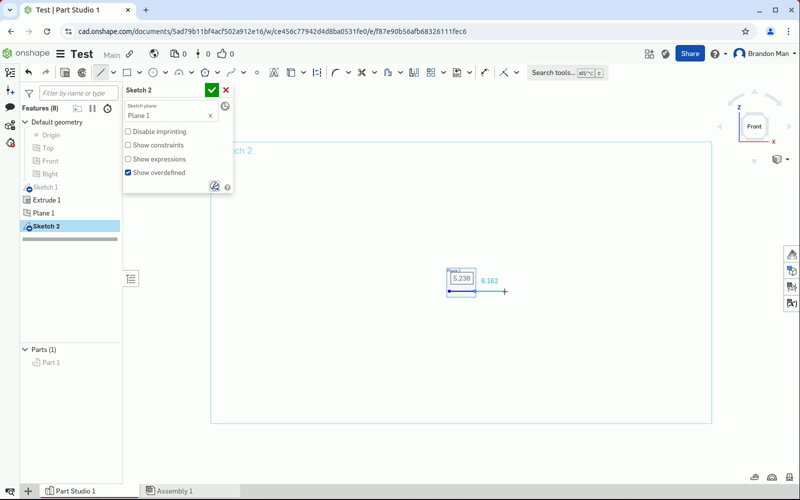
mouse_move(474, 274)
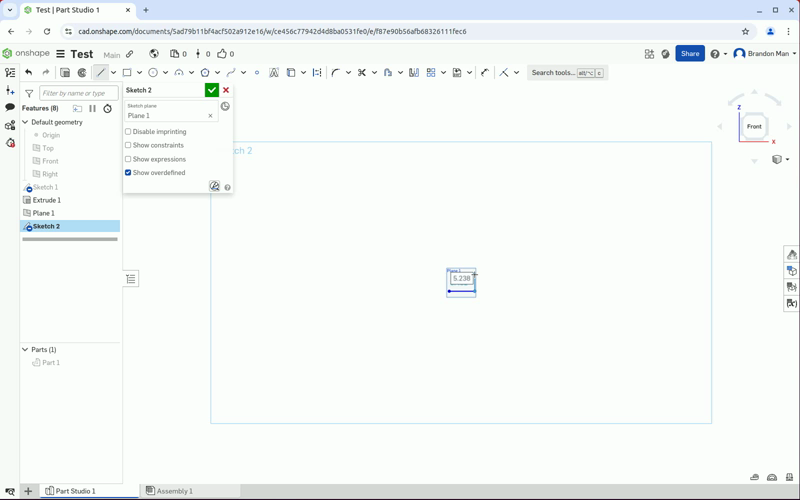
click(474, 274)
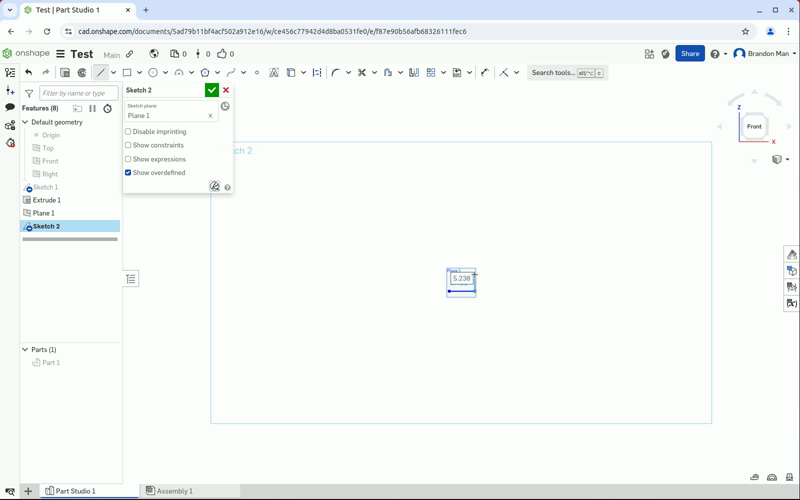
key_up(shift)
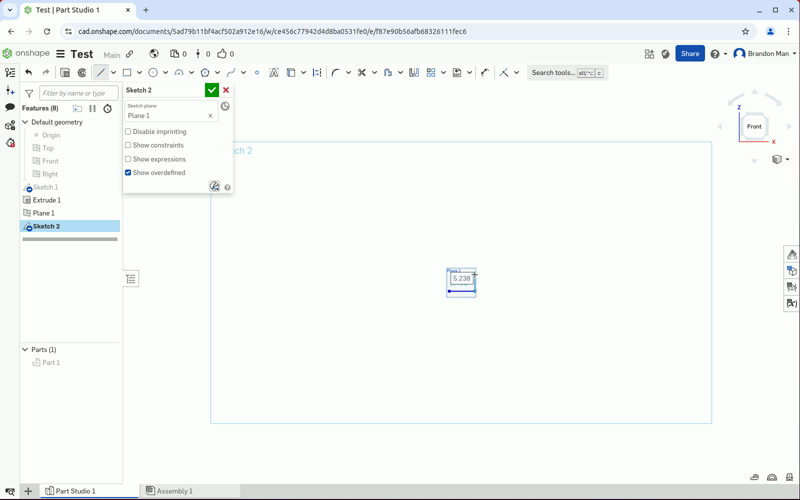
key_down(shift)
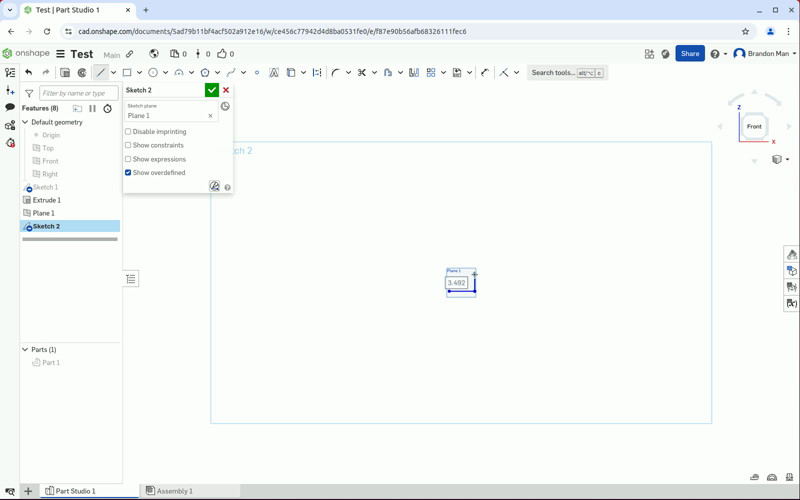
mouse_move(504, 274)
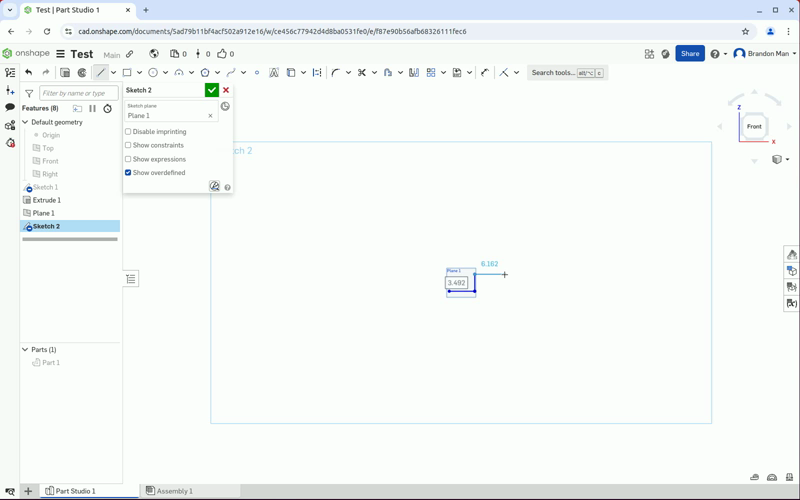
mouse_move(449, 274)
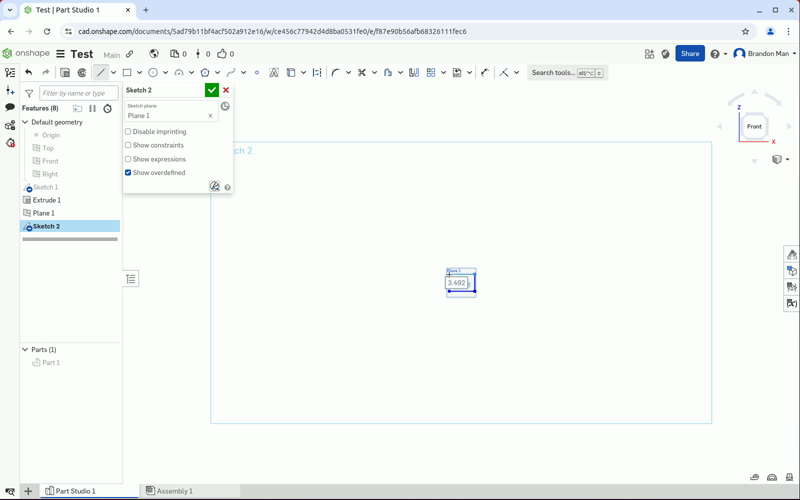
click(449, 274)
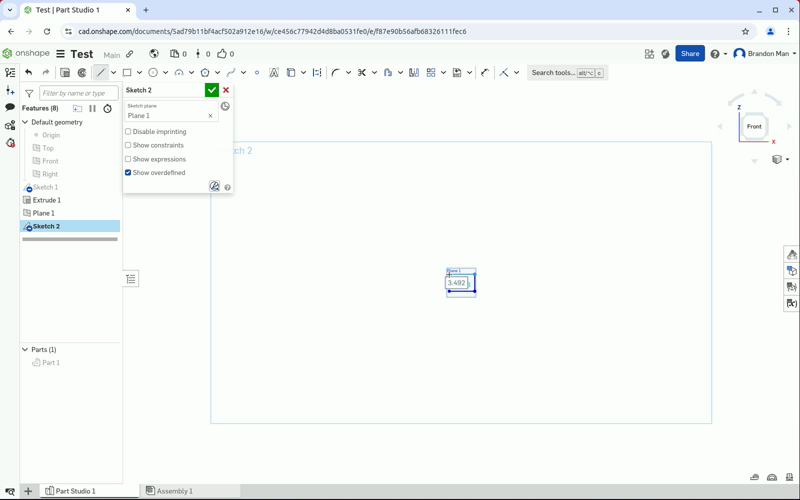
key_up(shift)
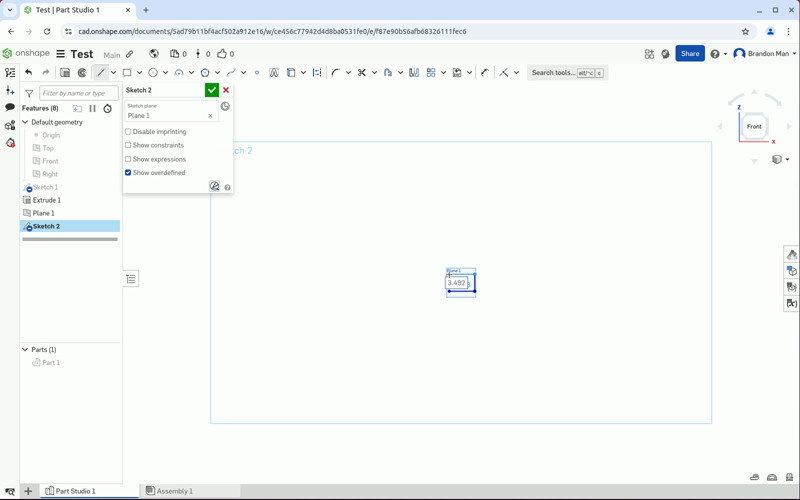
mouse_move(479, 274)
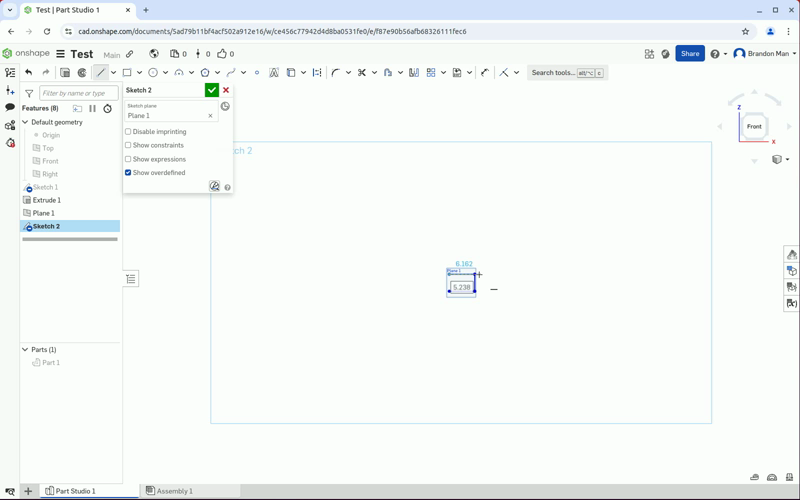
key_down(shift)
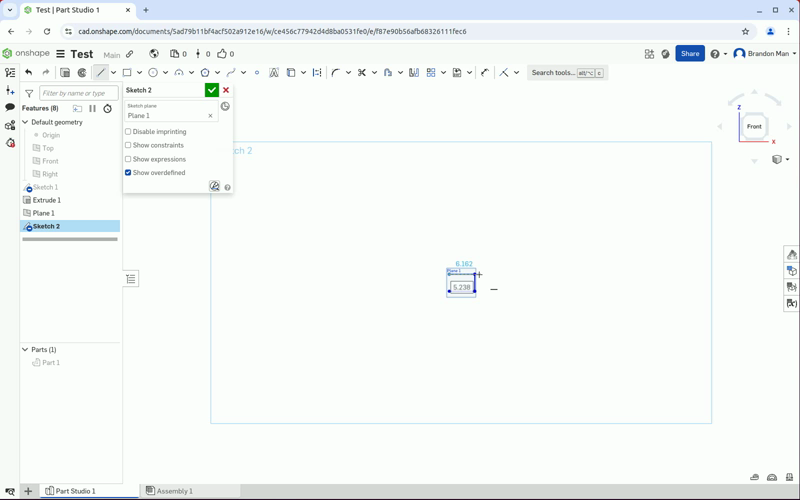
mouse_move(449, 291)
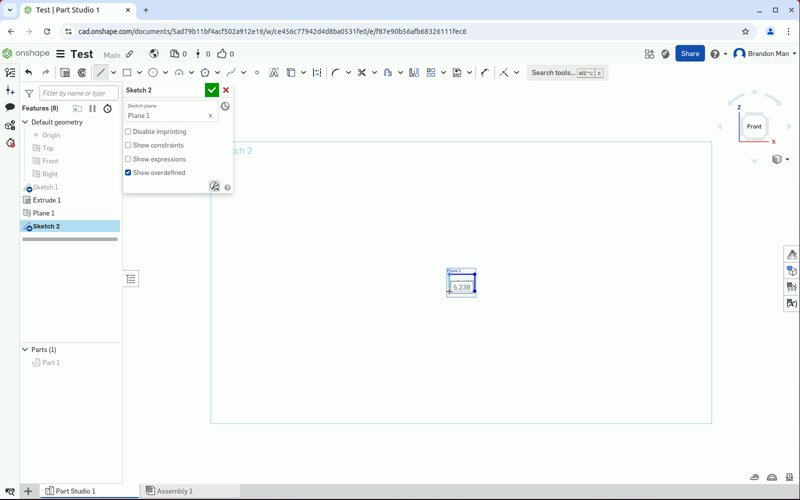
key_up(shift)
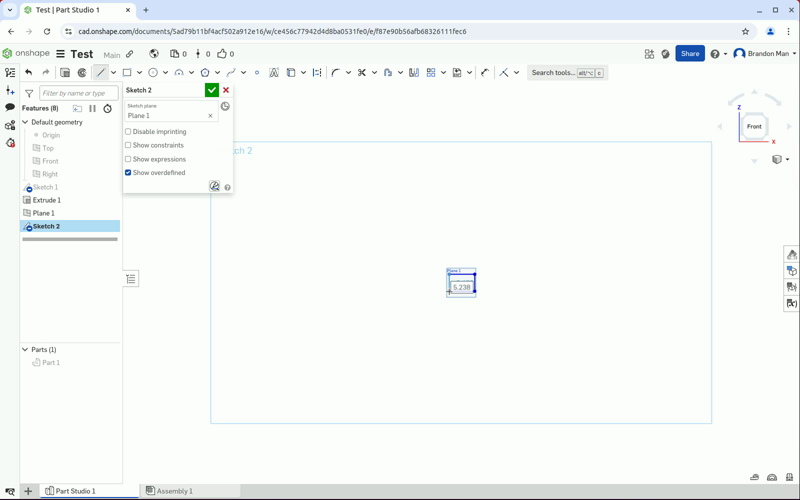
click(449, 291)
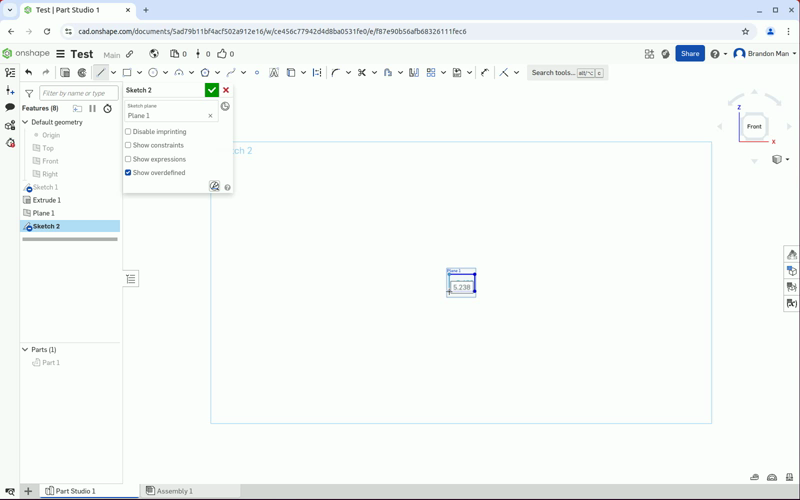
key(esc)
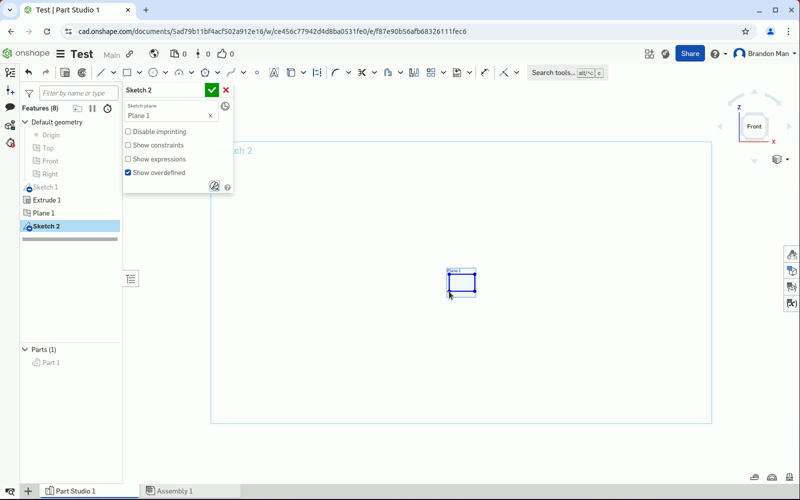
mouse_move(466, 278)
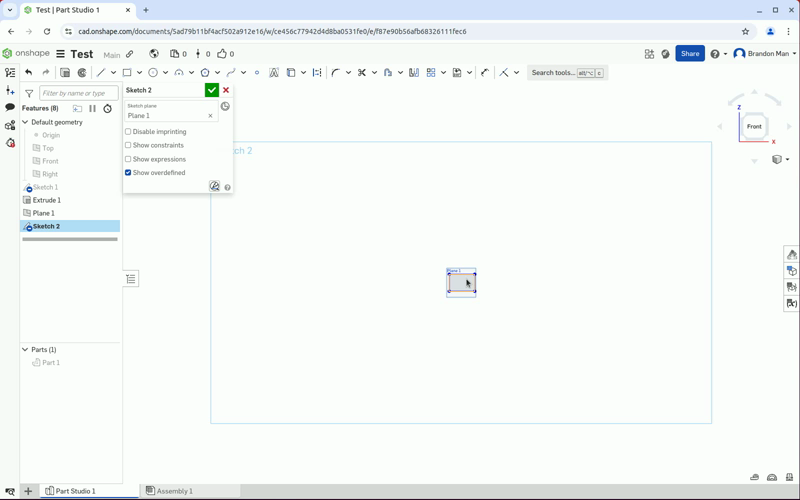
scroll(6)
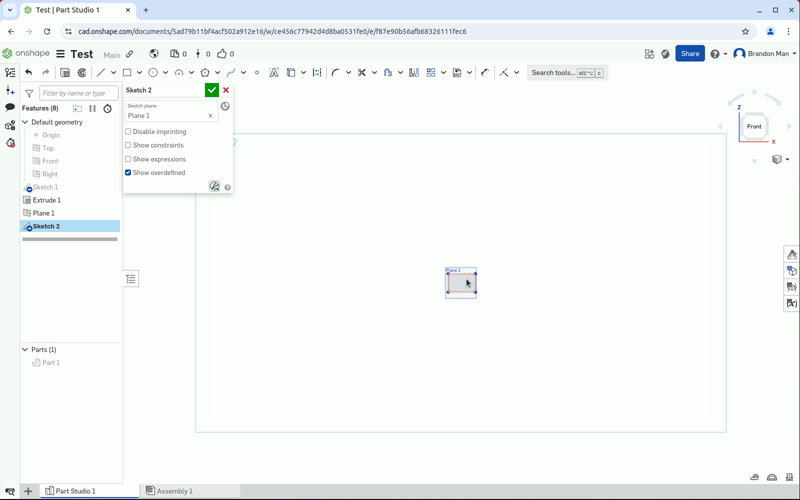
scroll(6)
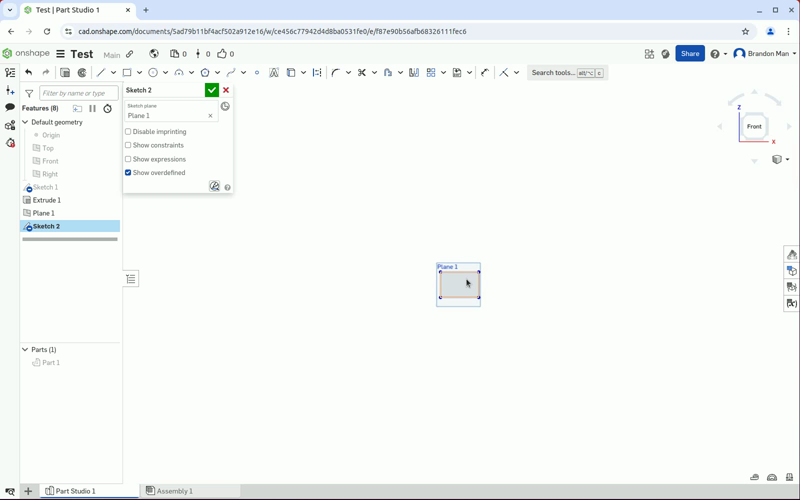
scroll(6)
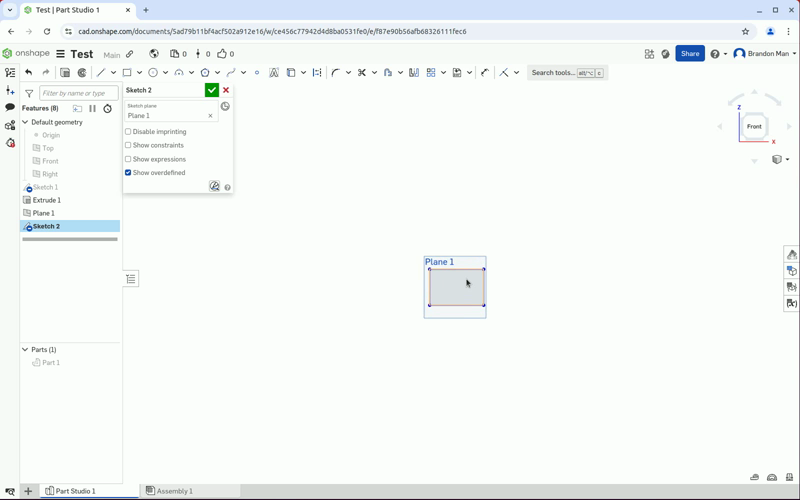
scroll(6)
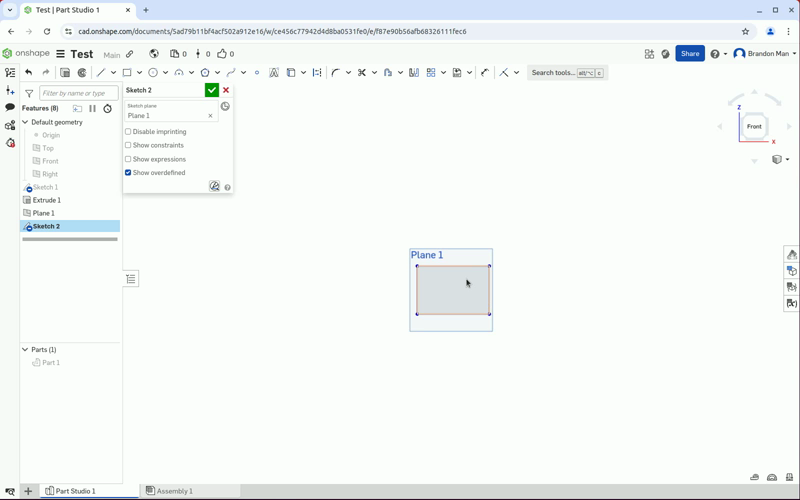
scroll(6)
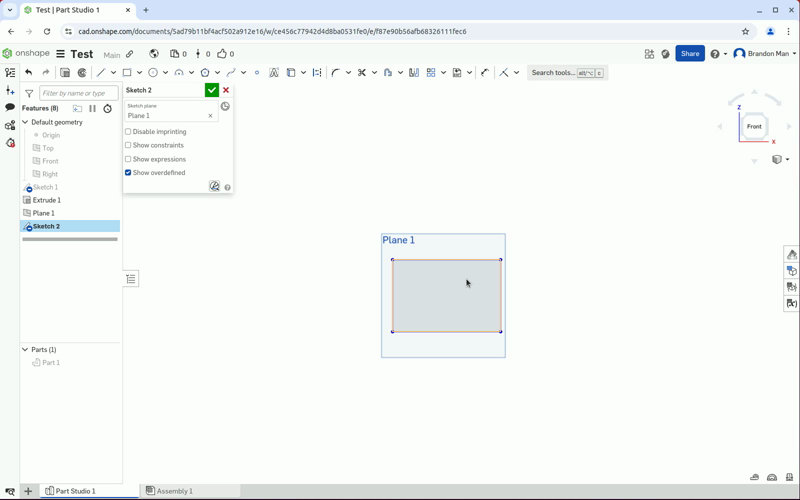
scroll(6)
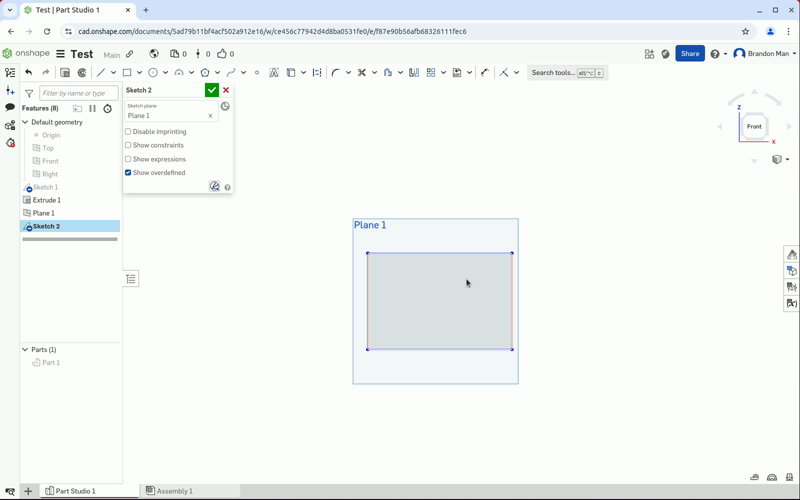
scroll(6)
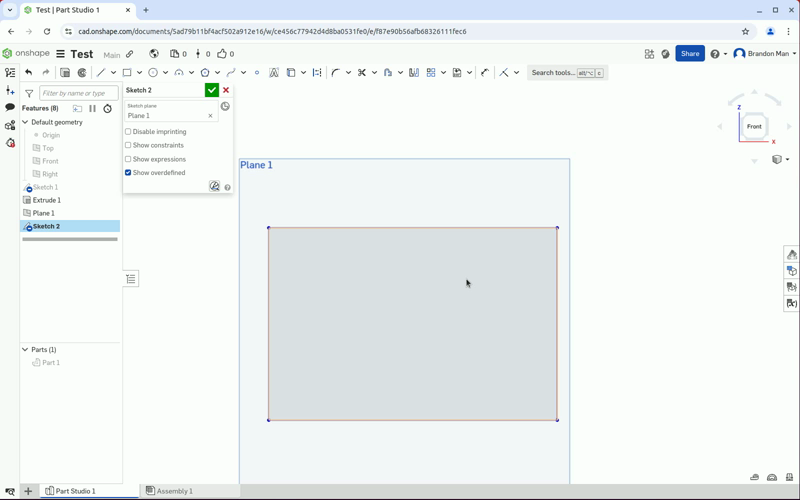
click(466, 278)
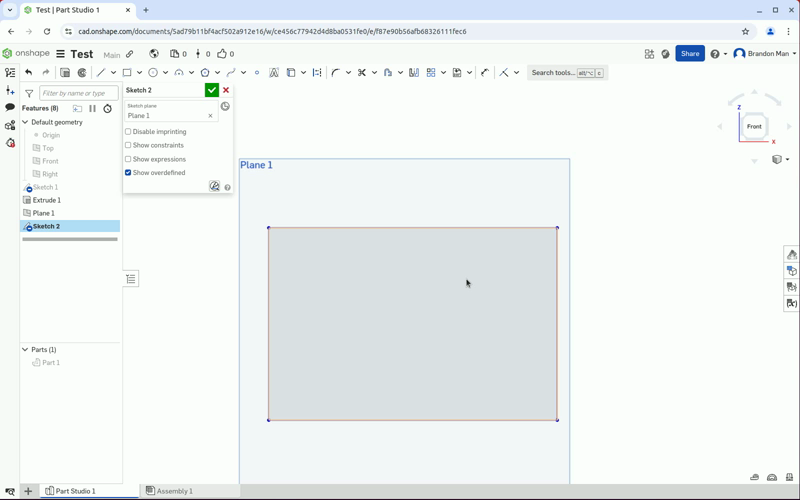
scroll(-6)
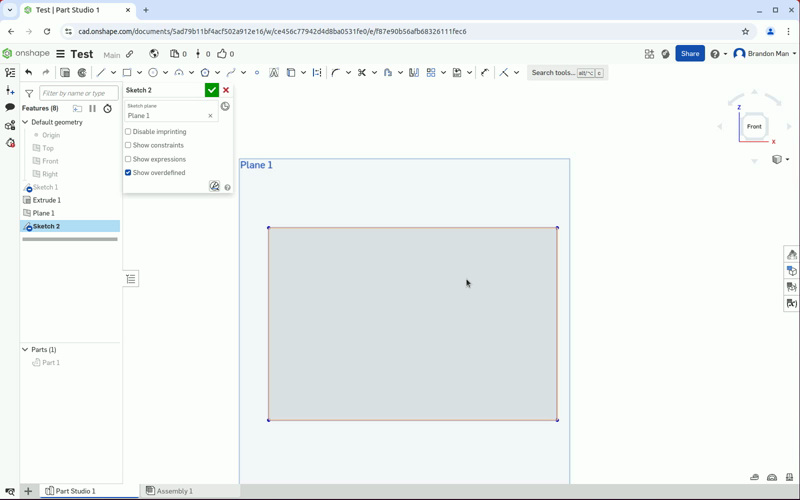
scroll(-6)
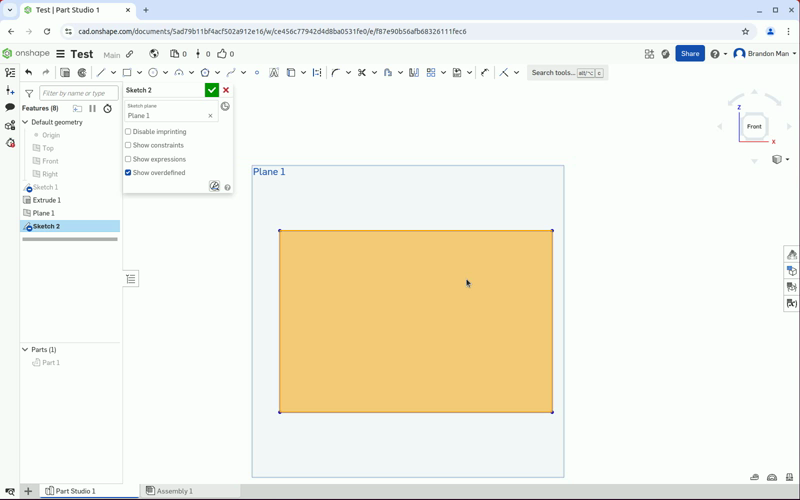
scroll(-6)
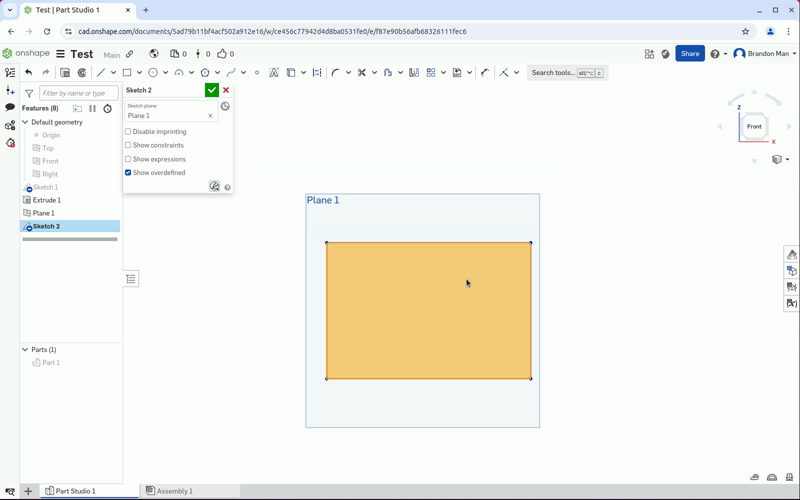
scroll(-6)
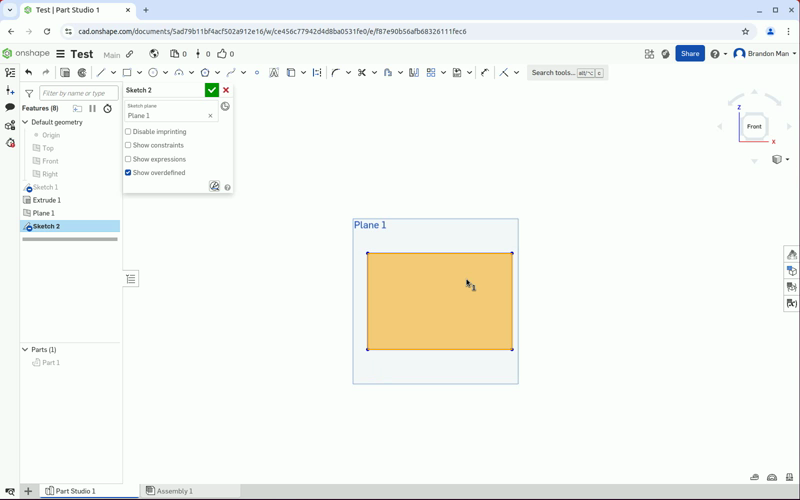
scroll(-6)
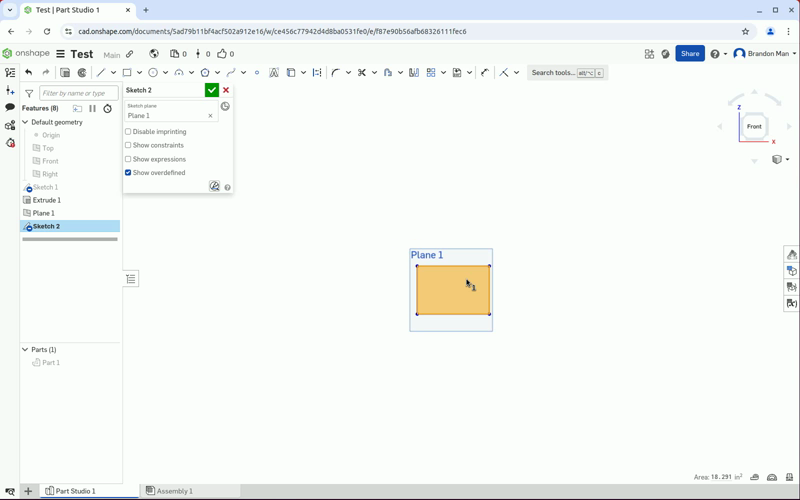
scroll(-6)
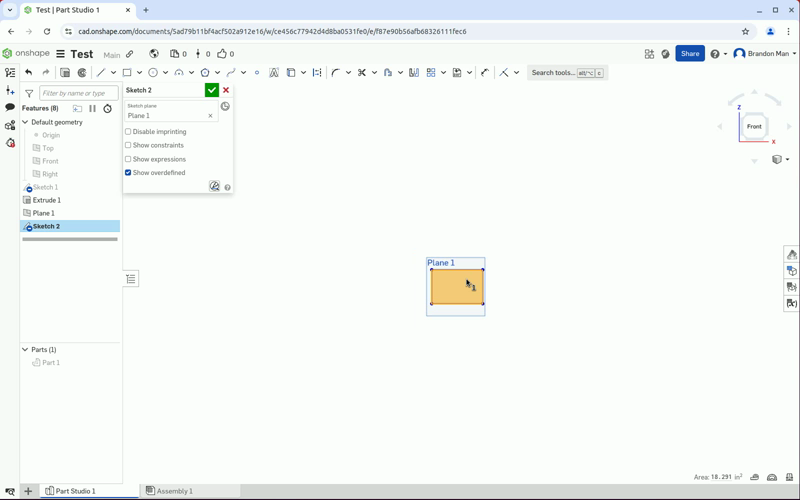
scroll(-6)
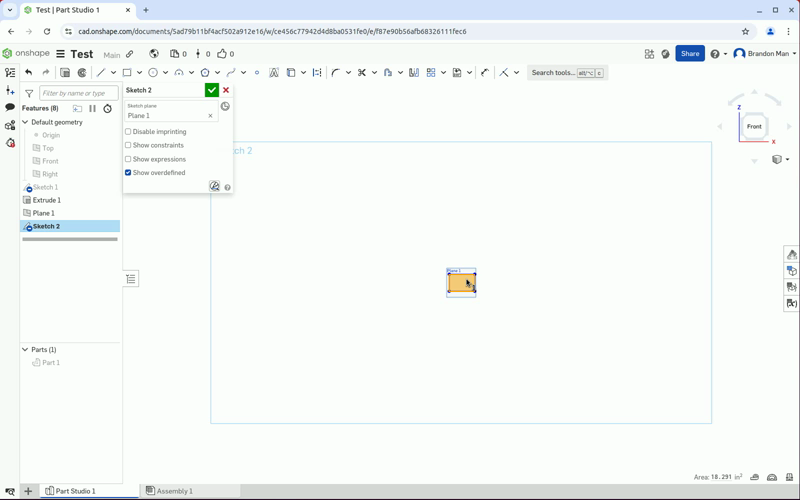
mouse_move(73, 352)
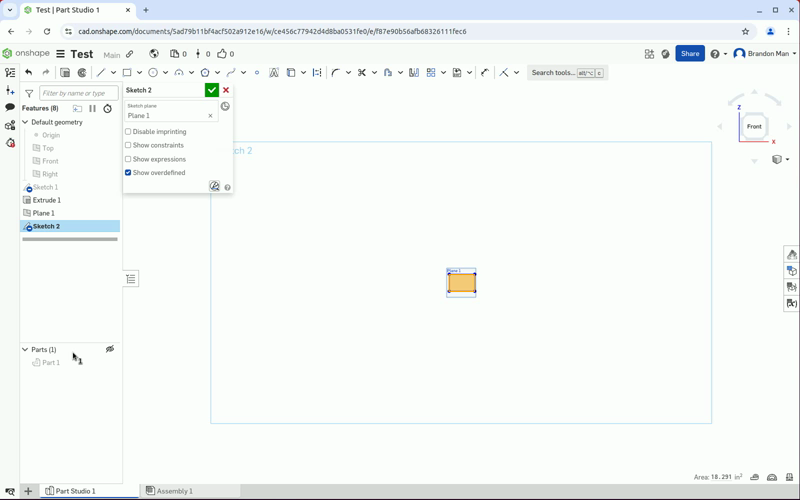
key(shift+y)
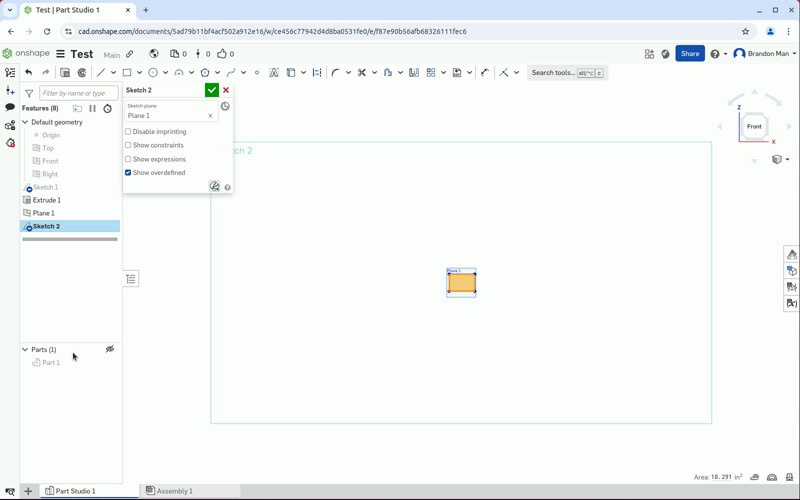
key(shift+e)
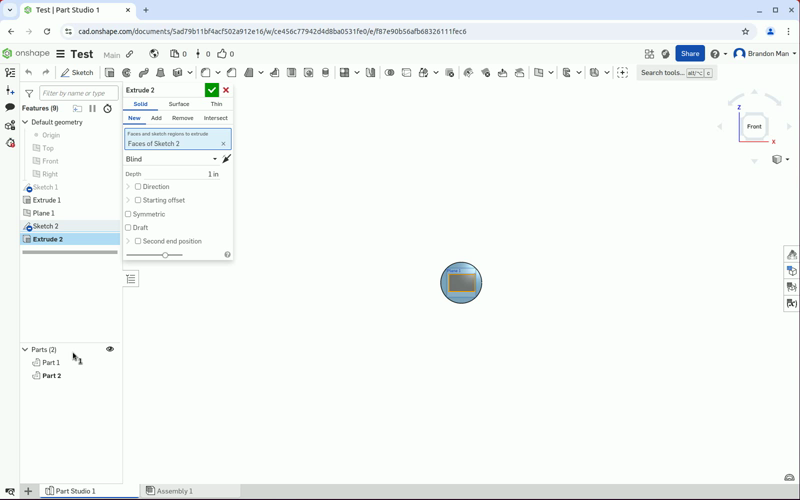
mouse_move(143, 106)
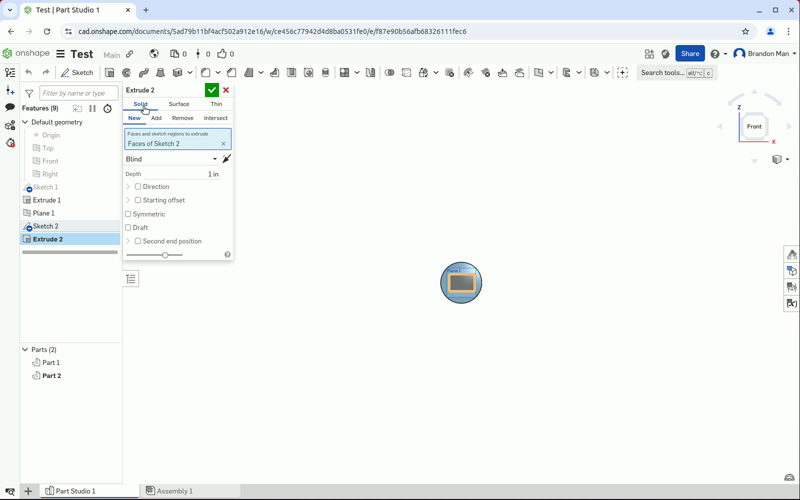
click(143, 106)
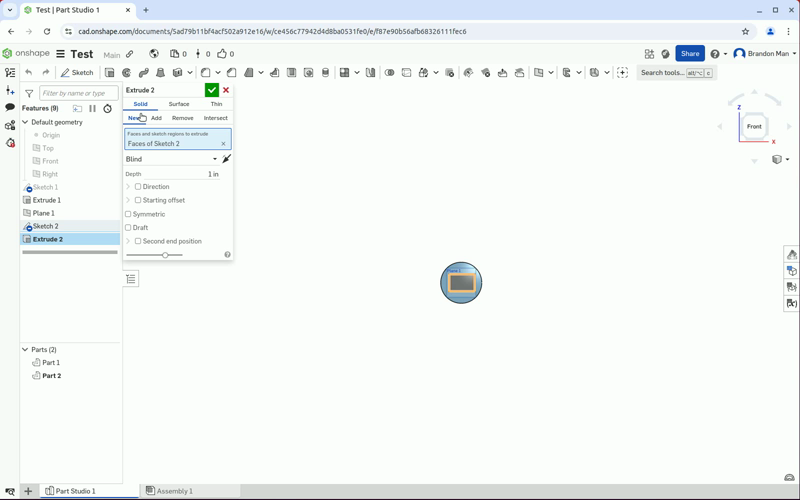
mouse_move(137, 120)
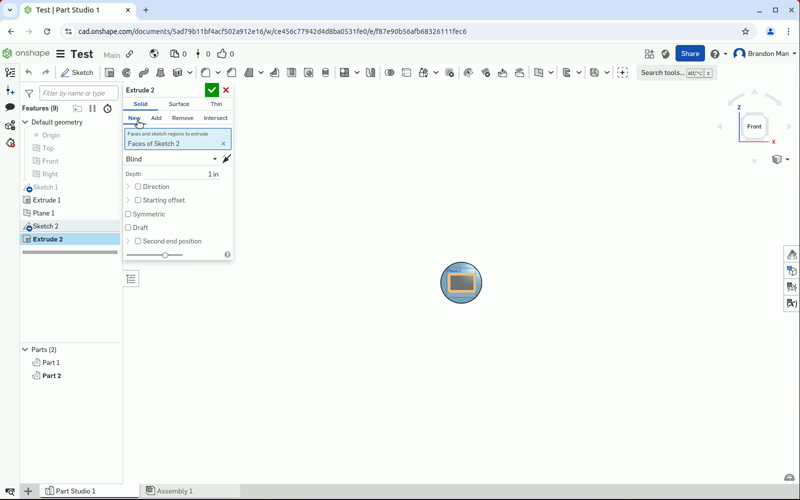
click(137, 120)
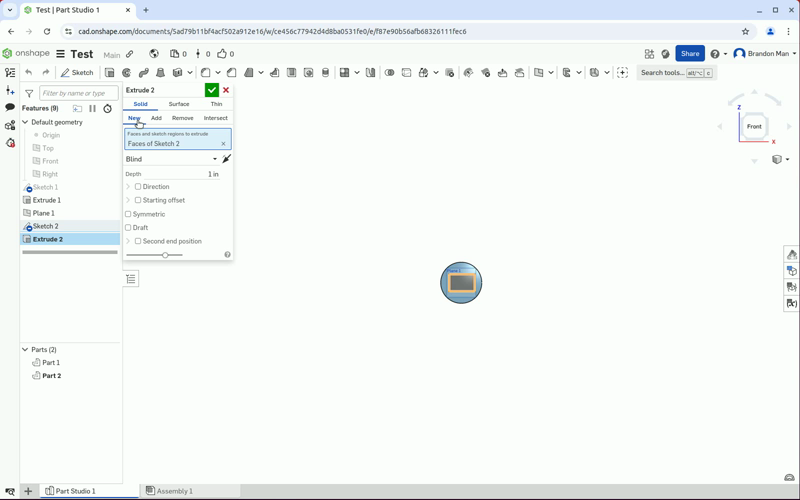
key(tab, 4)
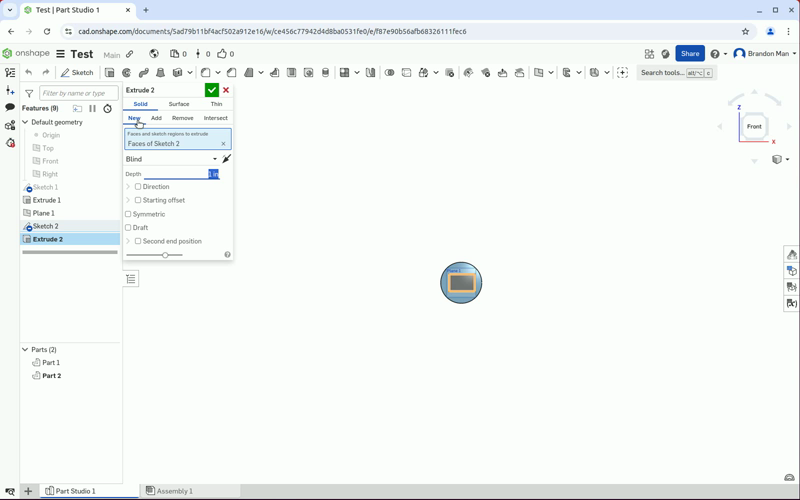
text(16.609)
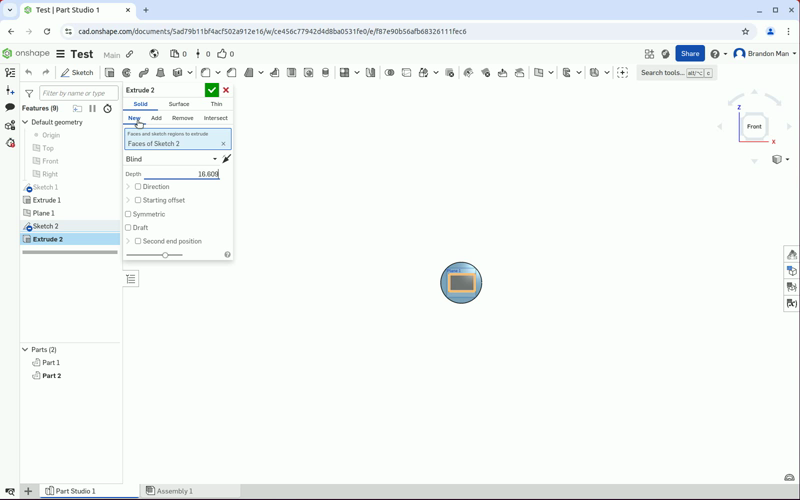
key(enter)
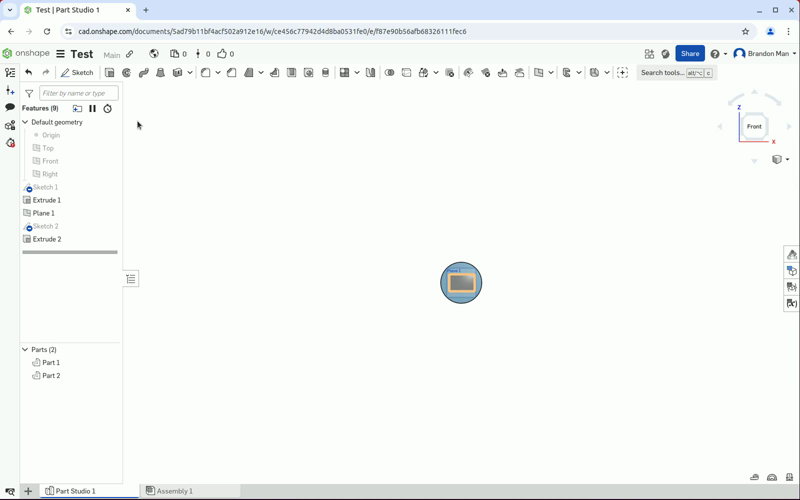
key(shift+h)
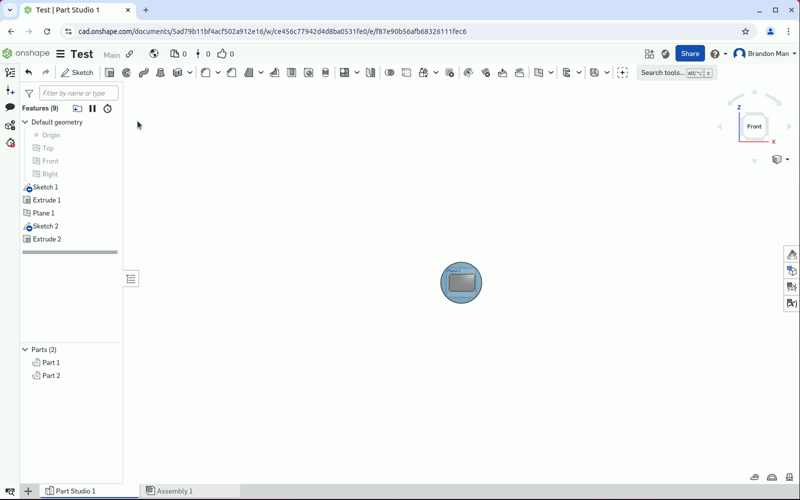
key(shift+h)
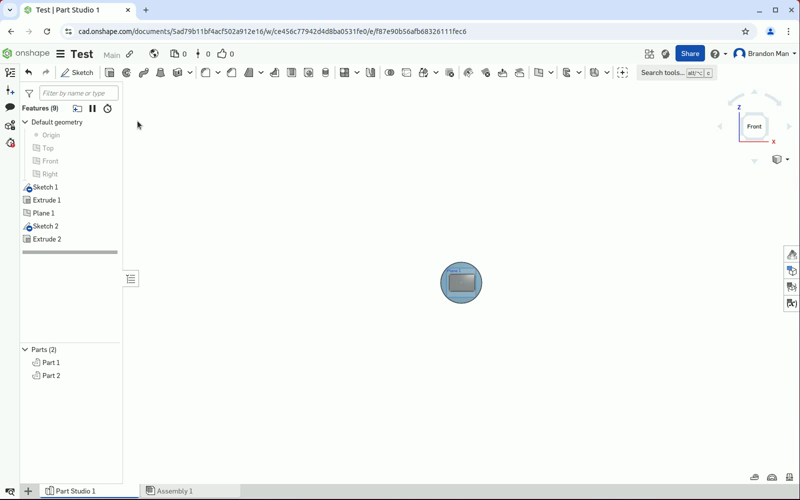
key(shift+7)
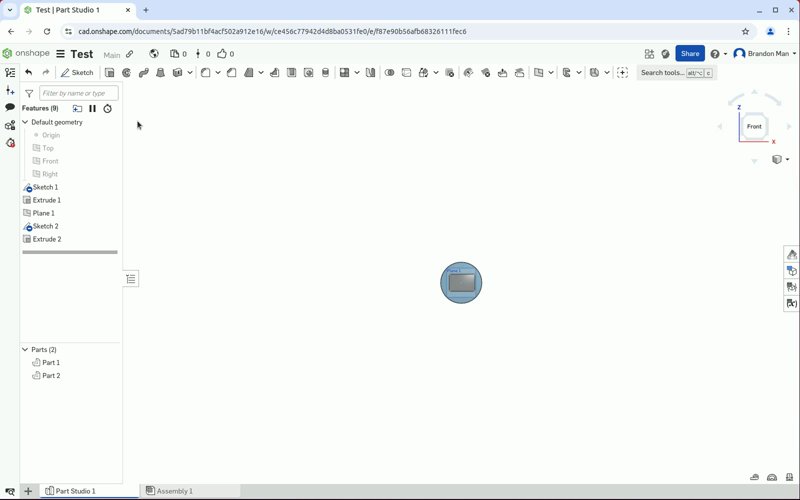
key(left, 2)
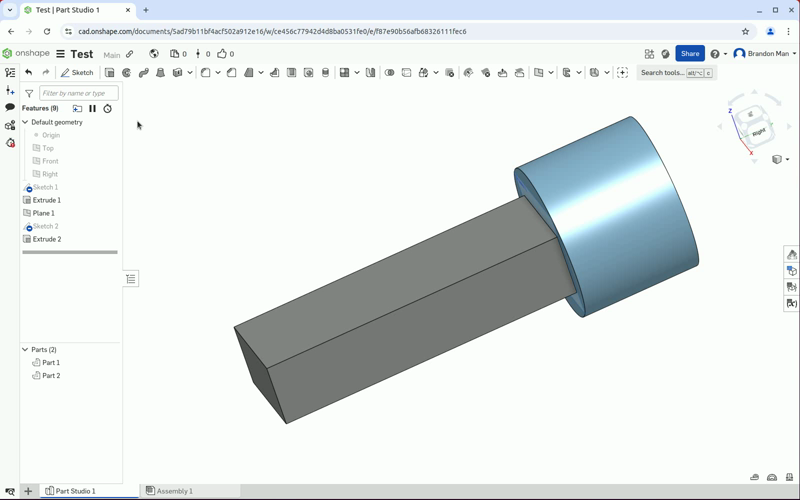
key(down, 2)
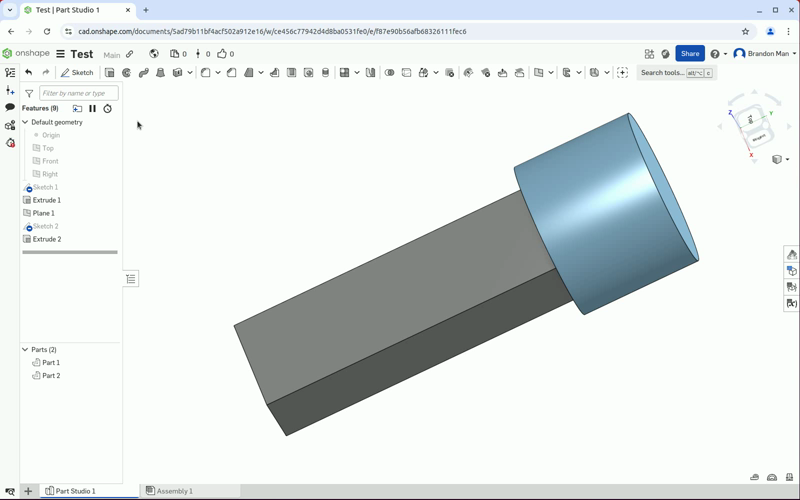
key(up, 2)
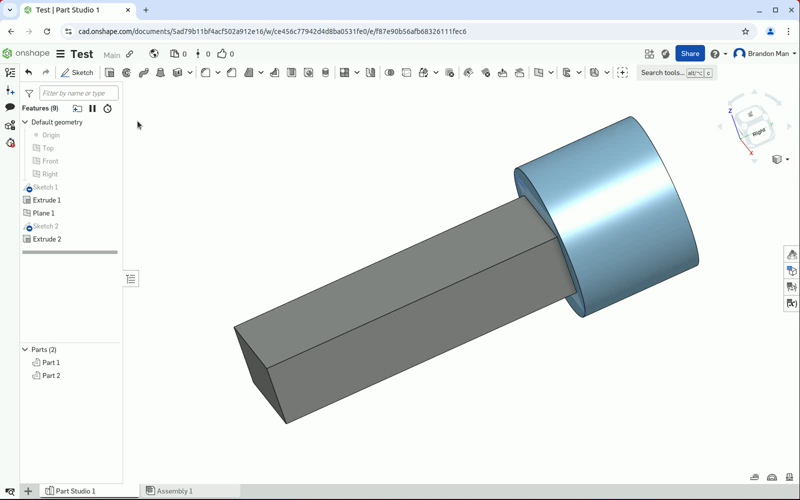
key(right, 2)
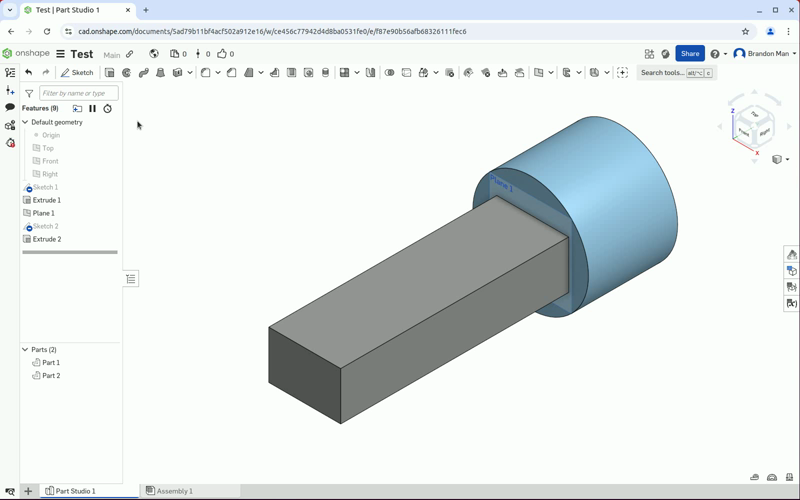
mouse_move(73, 189)
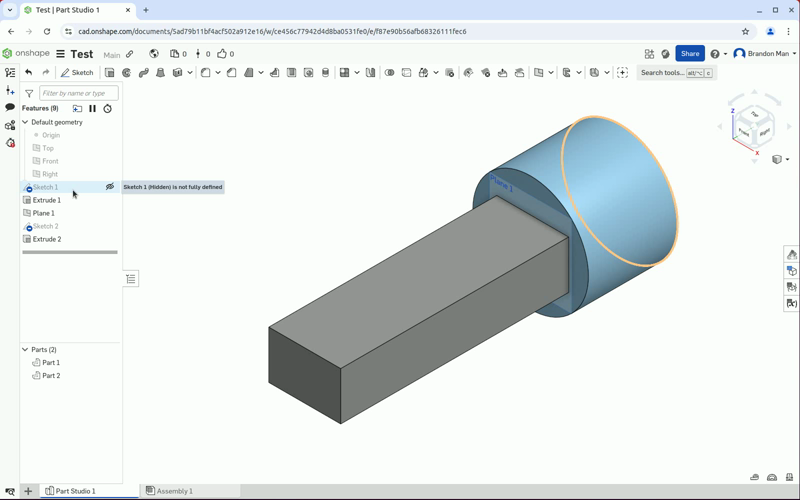
click(73, 189)